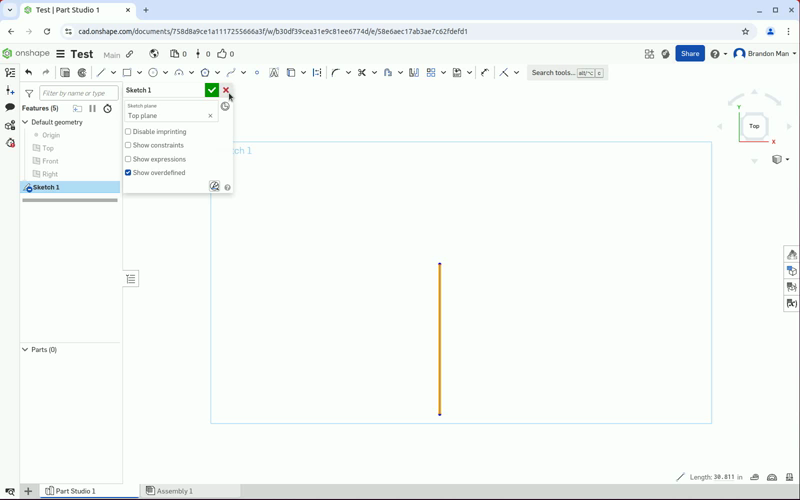
key(shift+h)
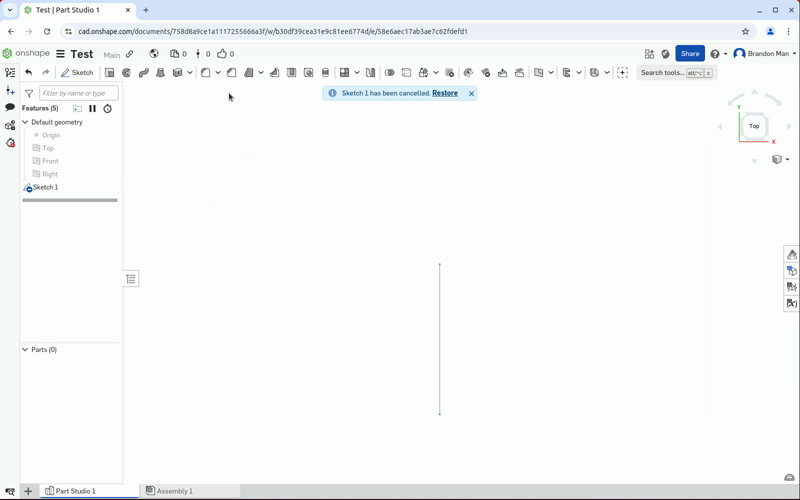
mouse_move(73, 352)
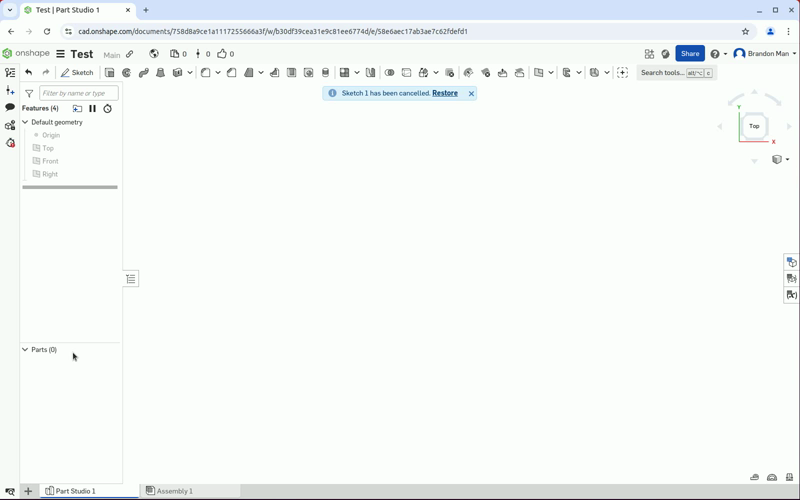
key(y)
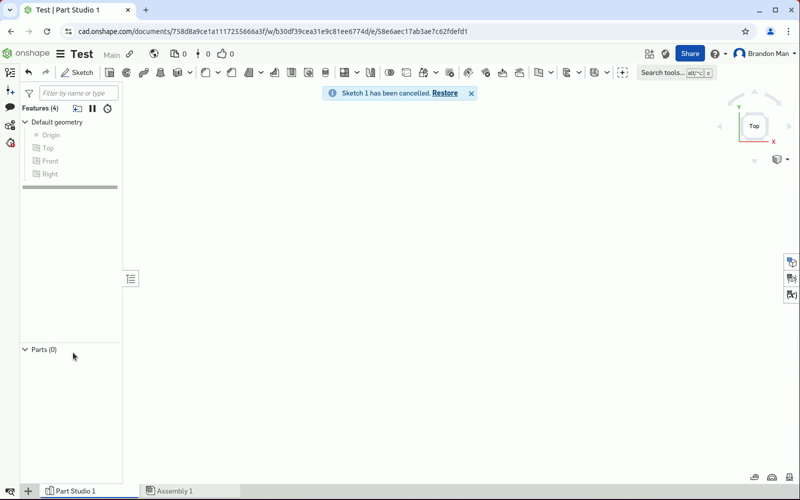
key(shift+p)
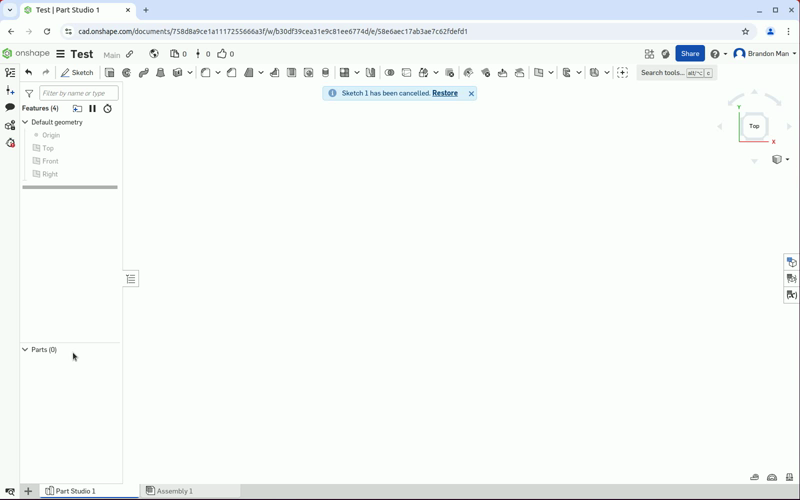
key(space)
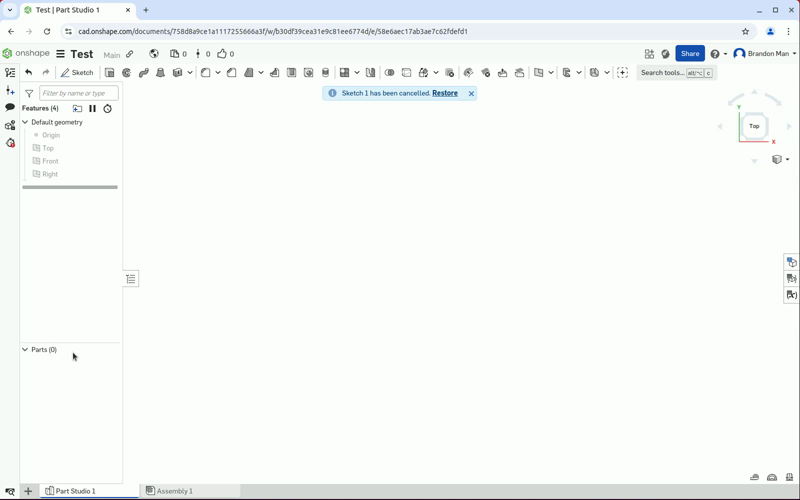
key_down(shift)
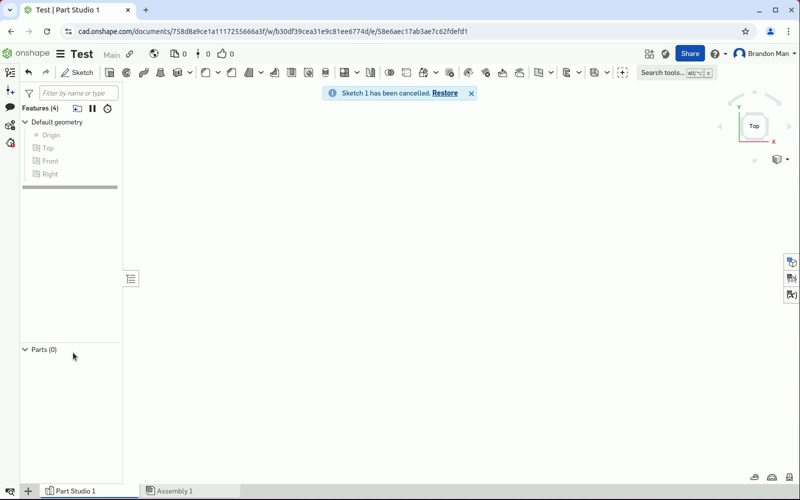
key(up)
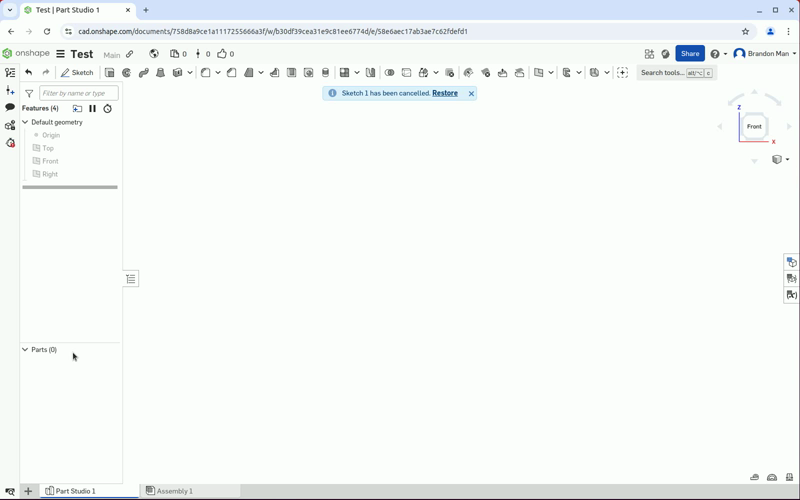
key_up(shift)
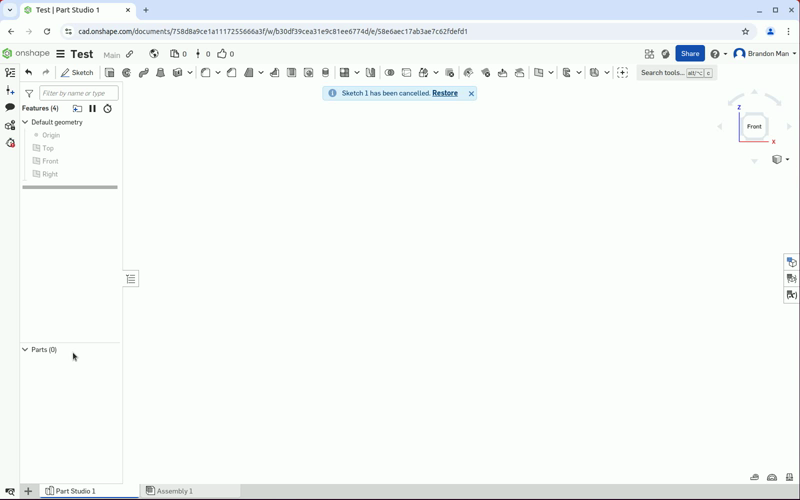
mouse_move(73, 352)
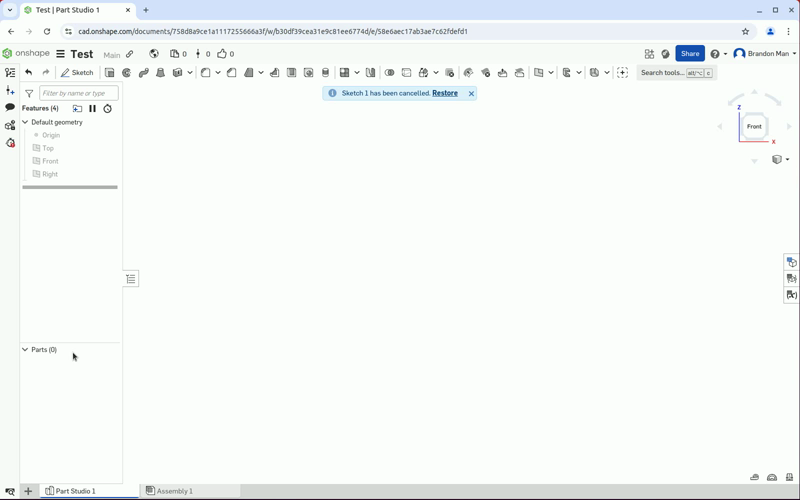
key(shift+y)
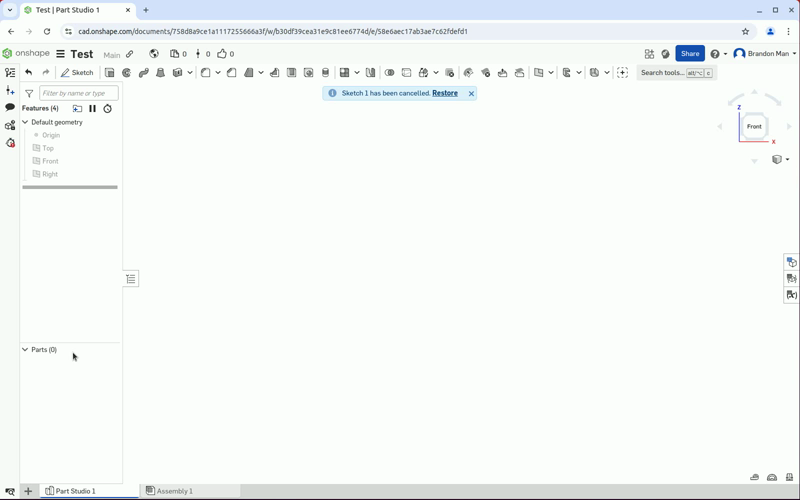
key(shift+s)
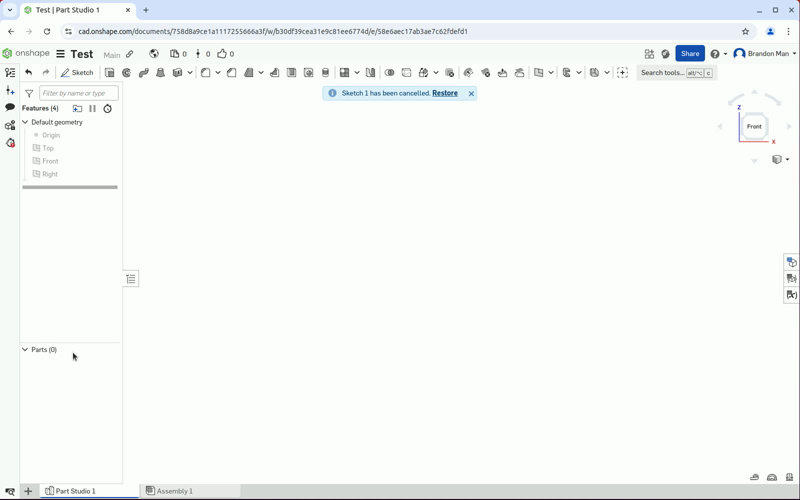
mouse_move(73, 163)
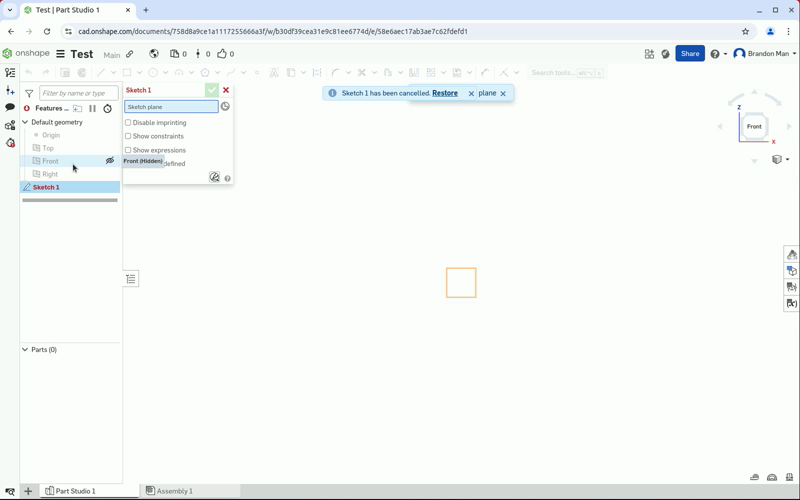
click(73, 163)
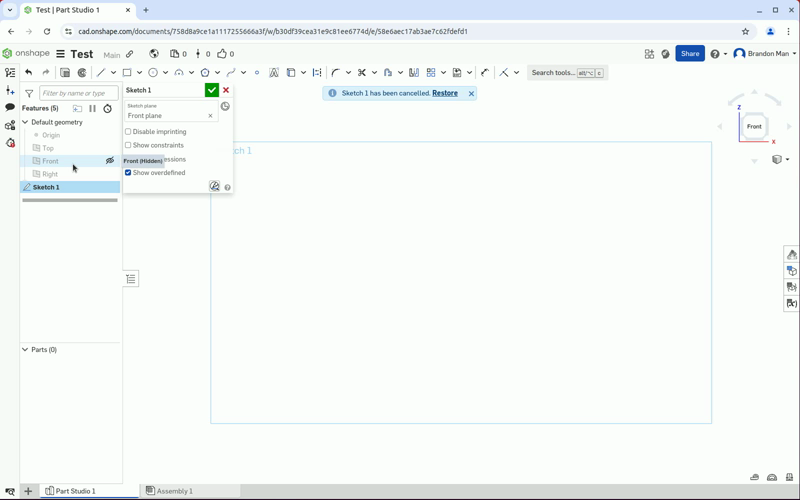
mouse_move(73, 352)
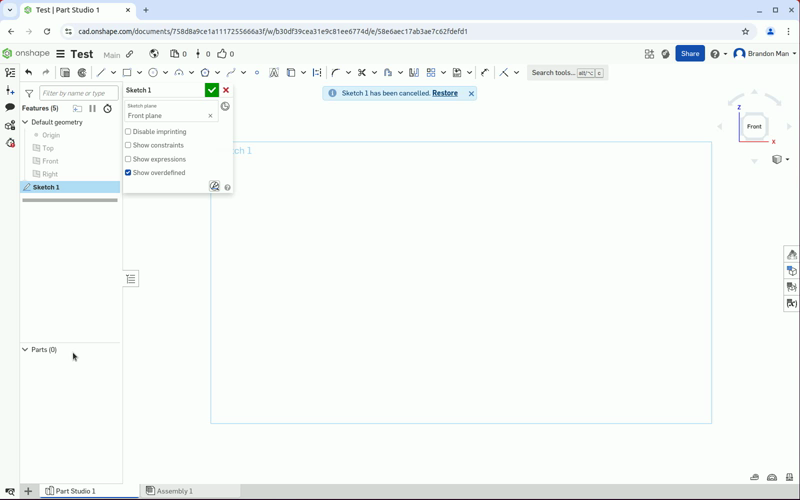
key(y)
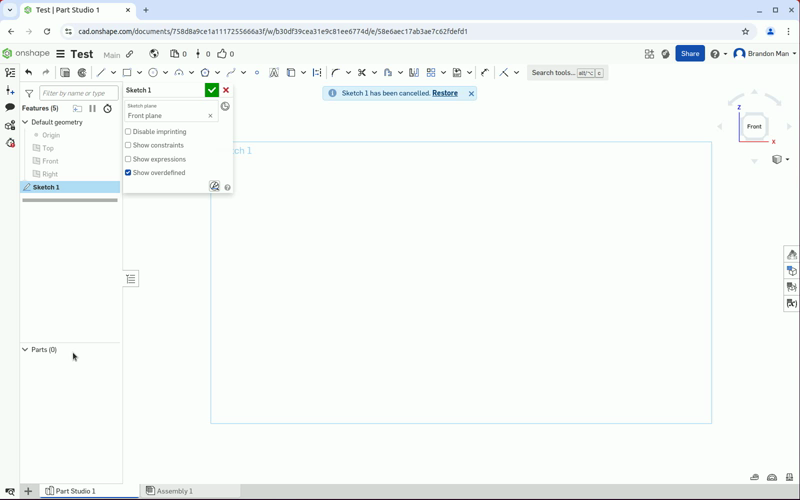
key(l)
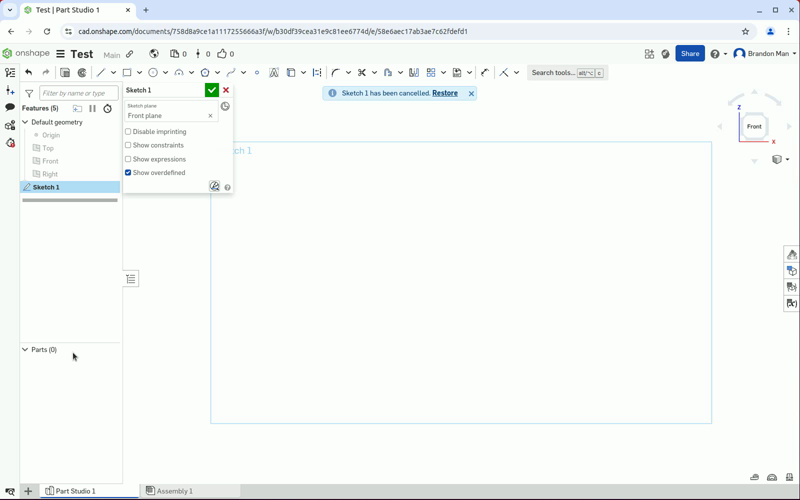
key_down(shift)
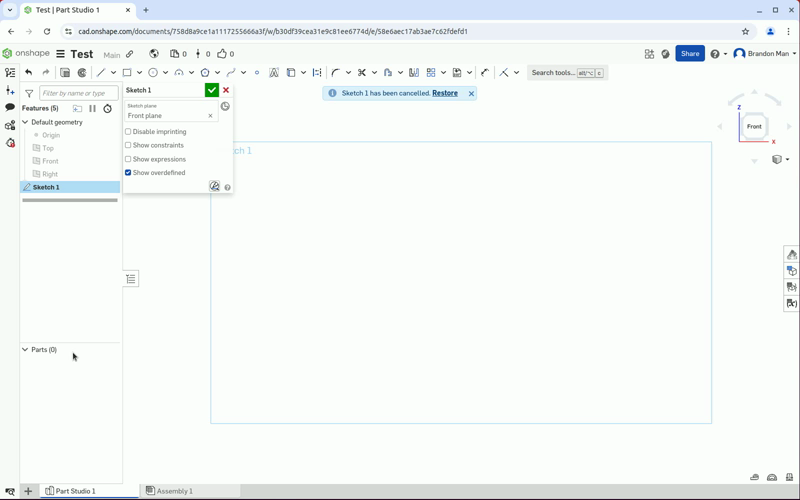
mouse_move(348, 282)
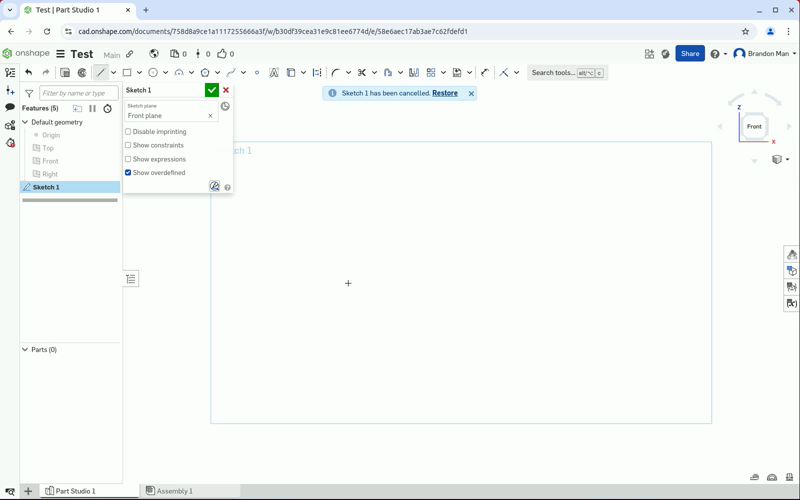
click(348, 282)
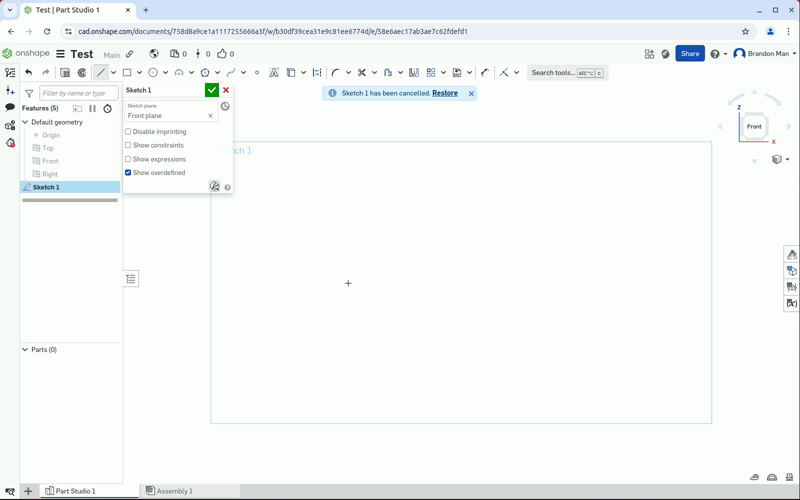
key_up(shift)
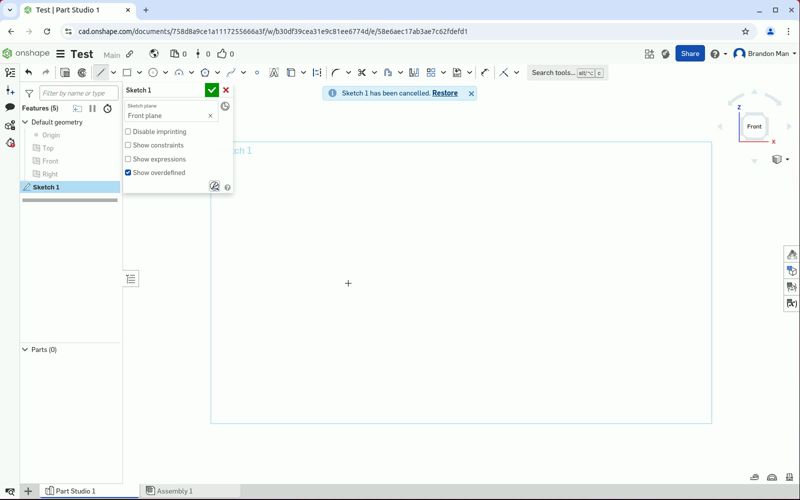
key_down(shift)
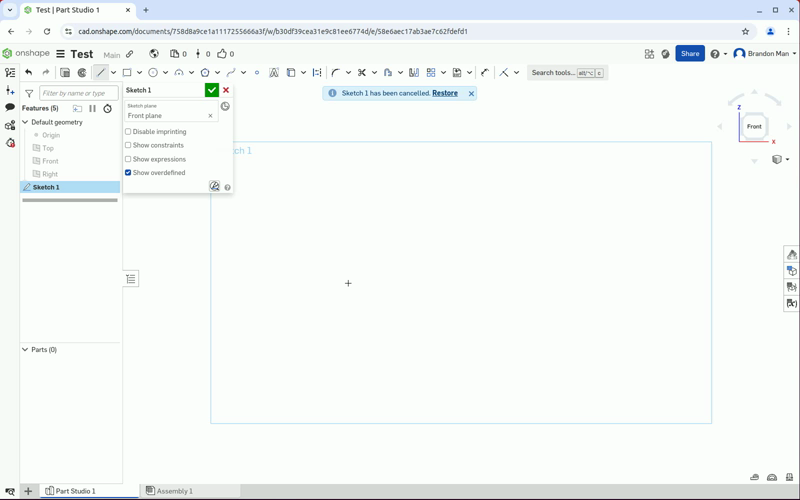
mouse_move(460, 282)
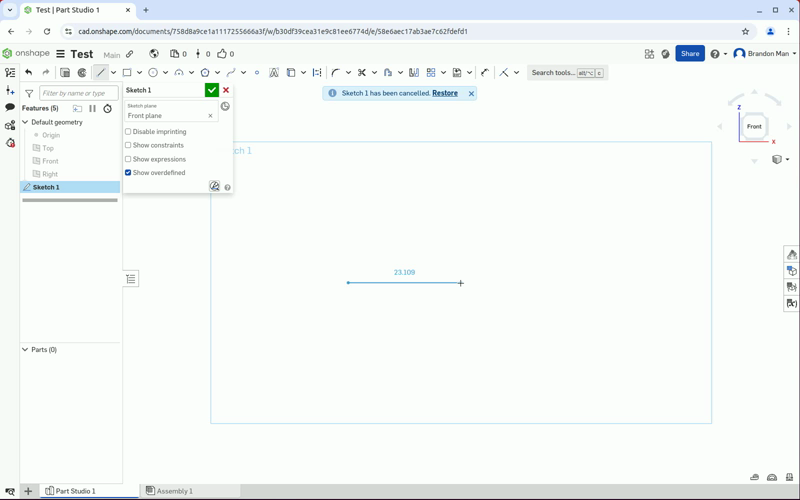
click(460, 282)
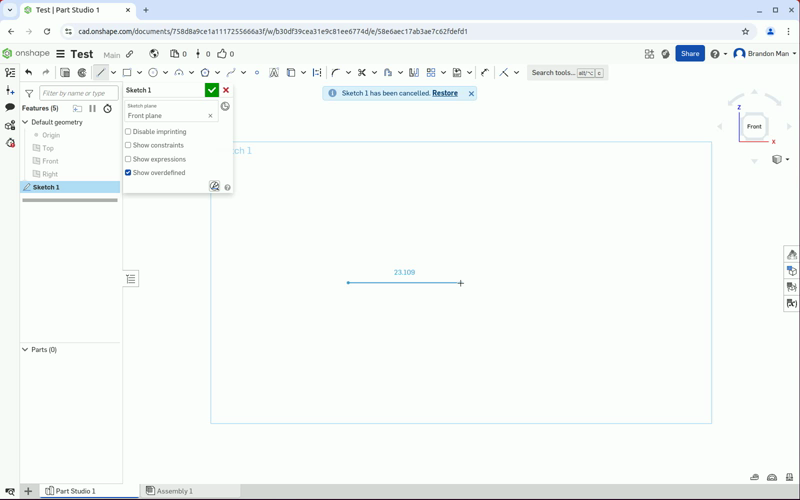
key_up(shift)
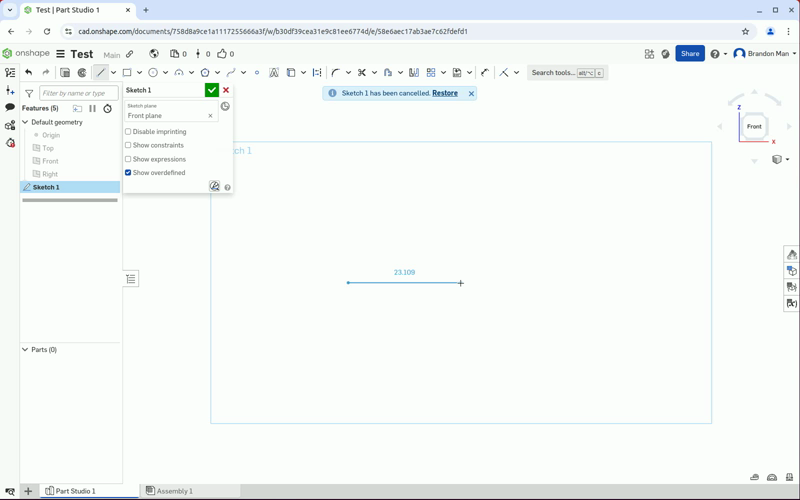
key_down(shift)
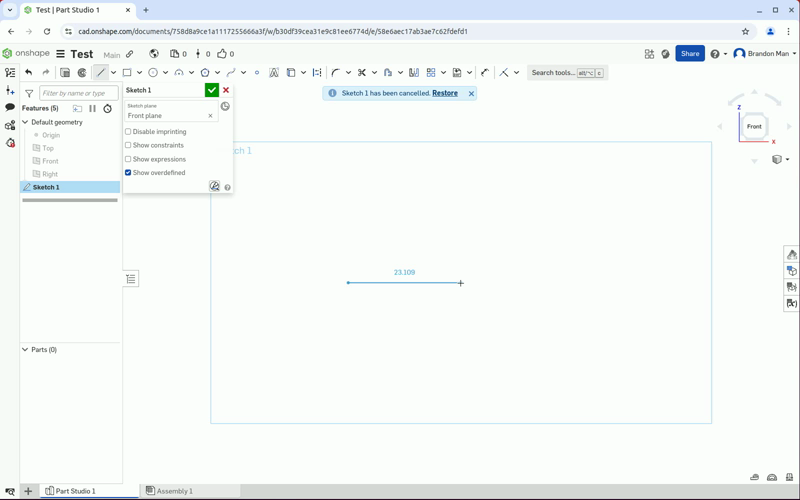
mouse_move(460, 170)
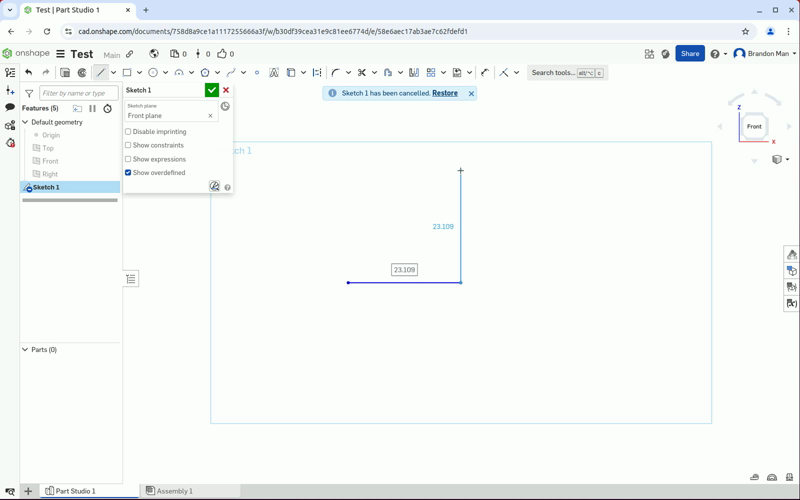
click(460, 170)
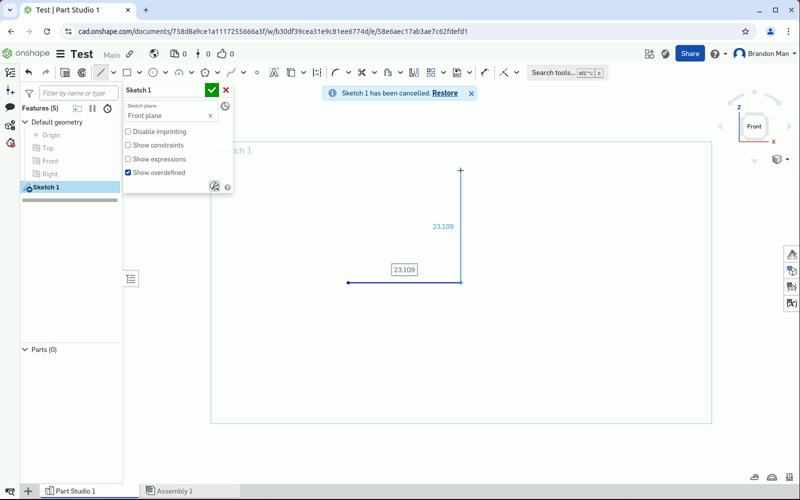
key_up(shift)
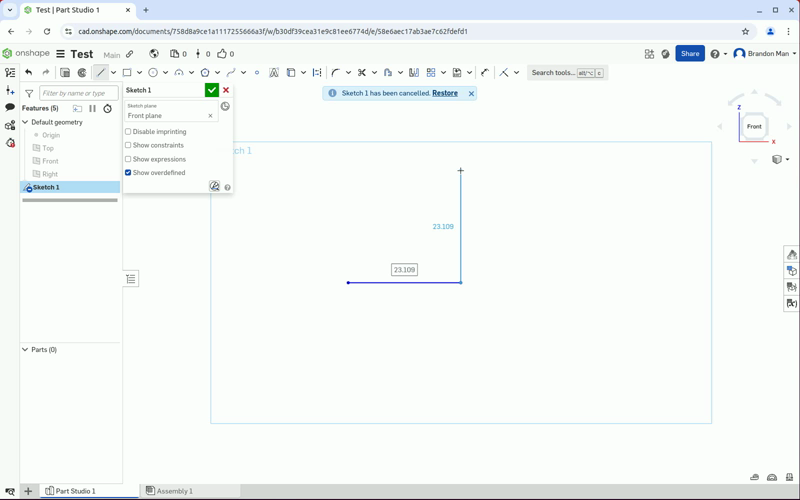
key_down(shift)
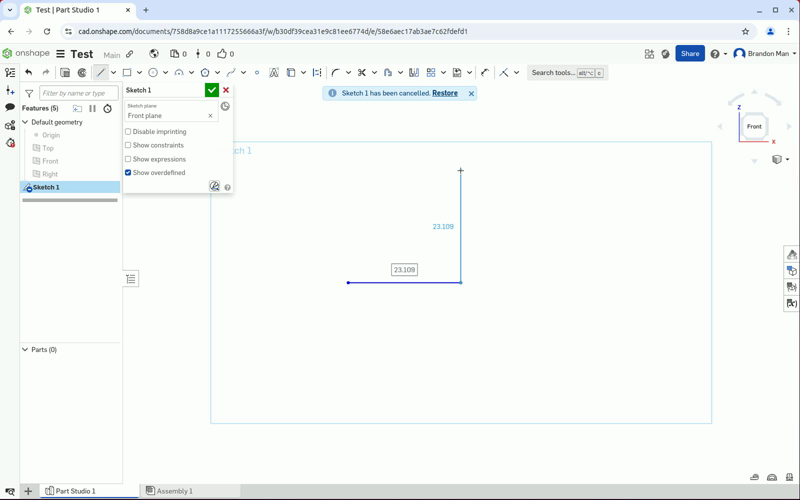
mouse_move(348, 170)
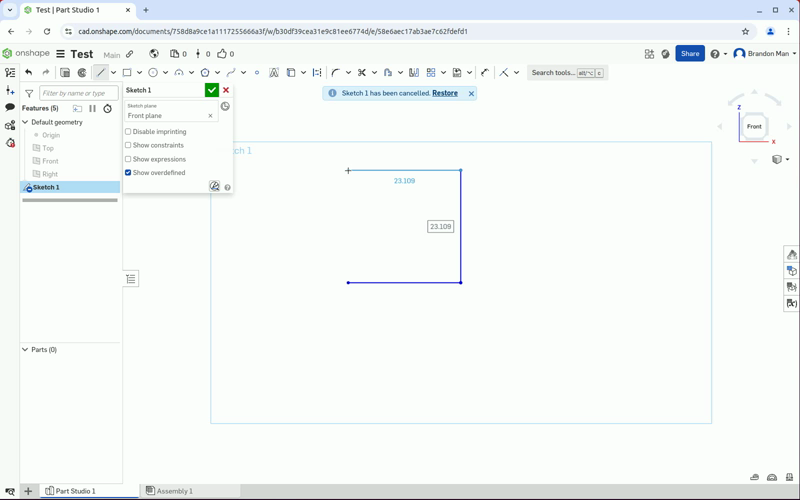
click(348, 170)
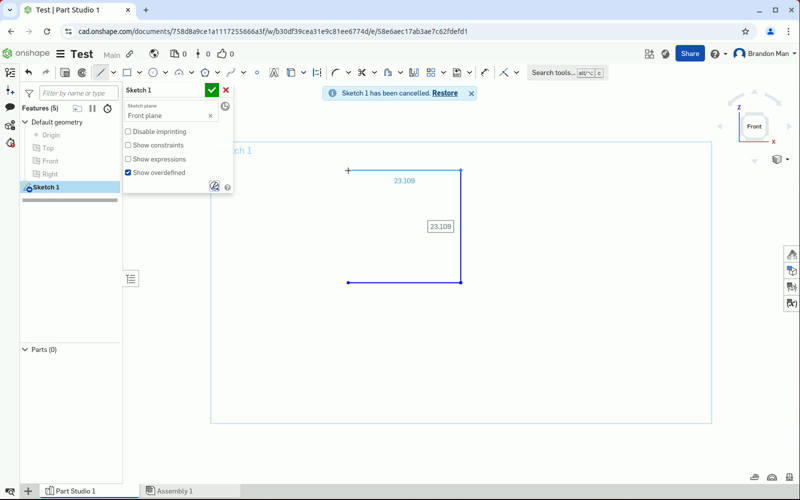
key_up(shift)
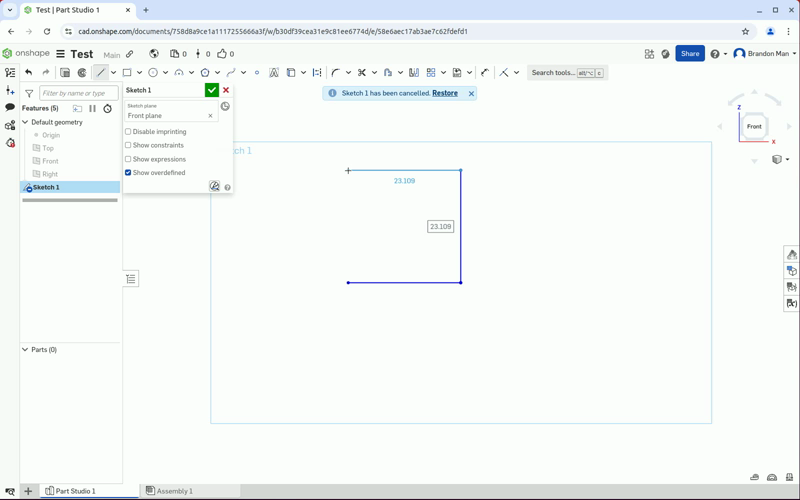
key_down(shift)
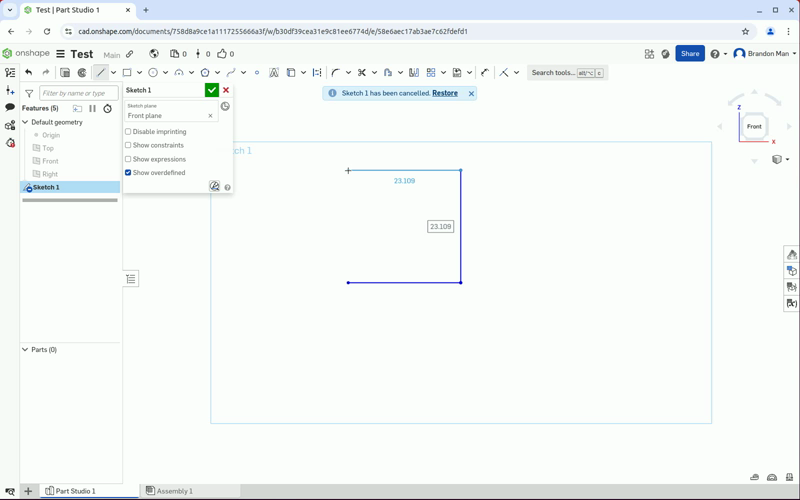
mouse_move(348, 282)
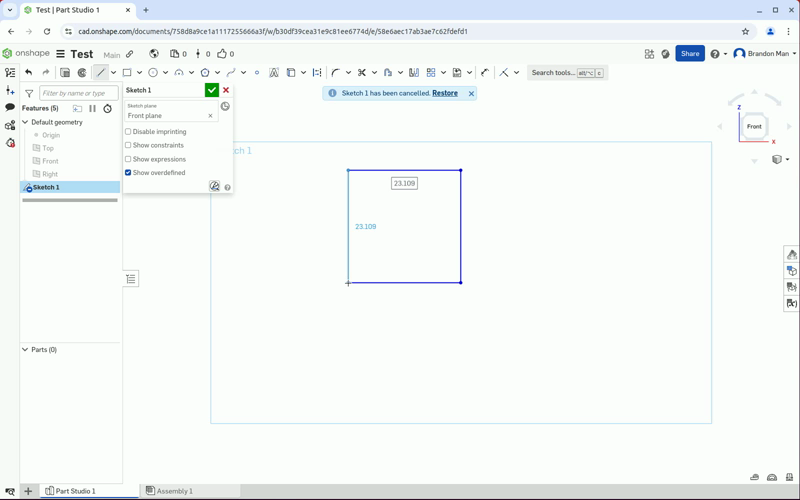
key_up(shift)
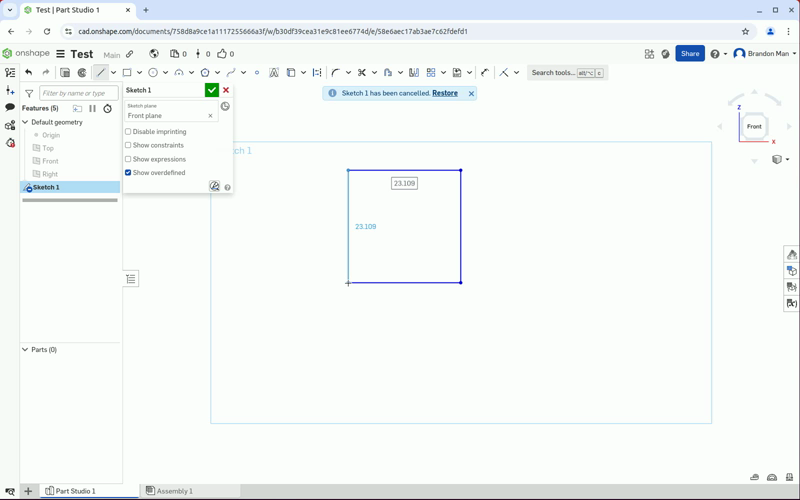
click(348, 282)
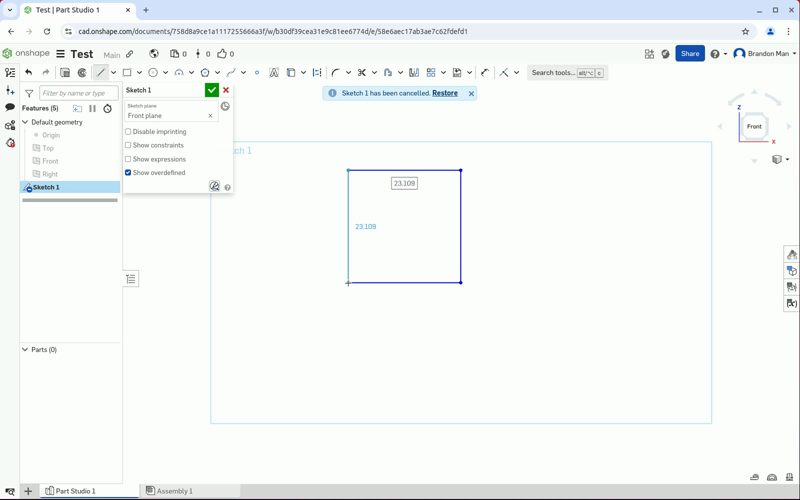
key(esc)
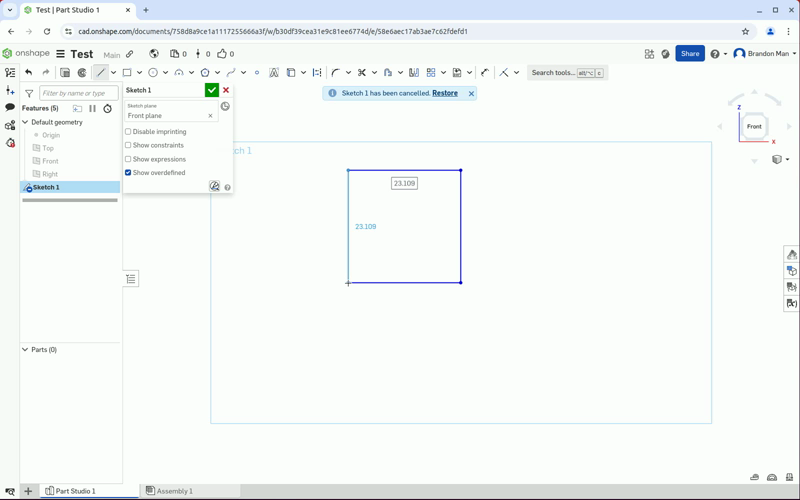
mouse_move(372, 217)
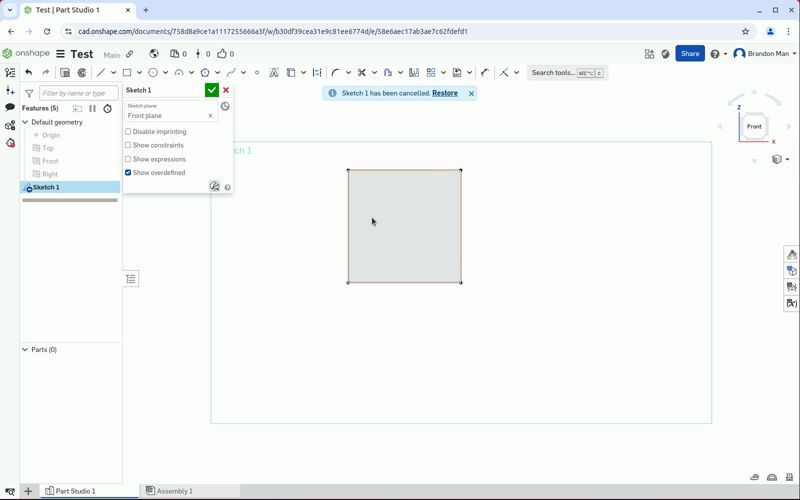
click(372, 217)
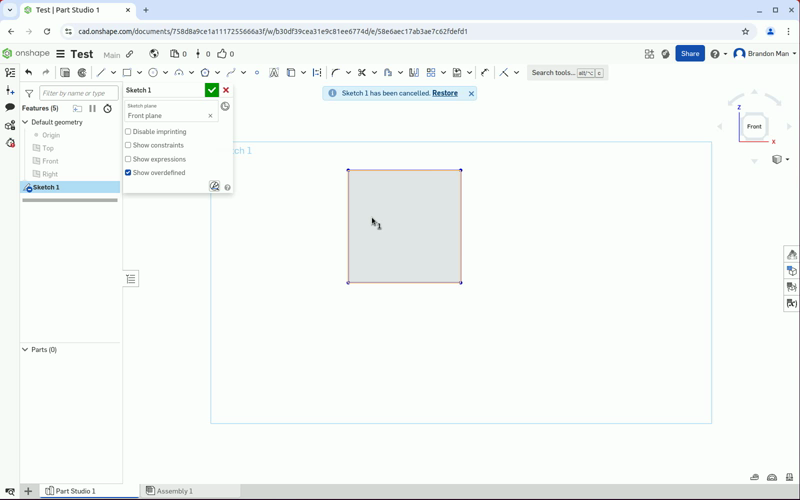
mouse_move(73, 352)
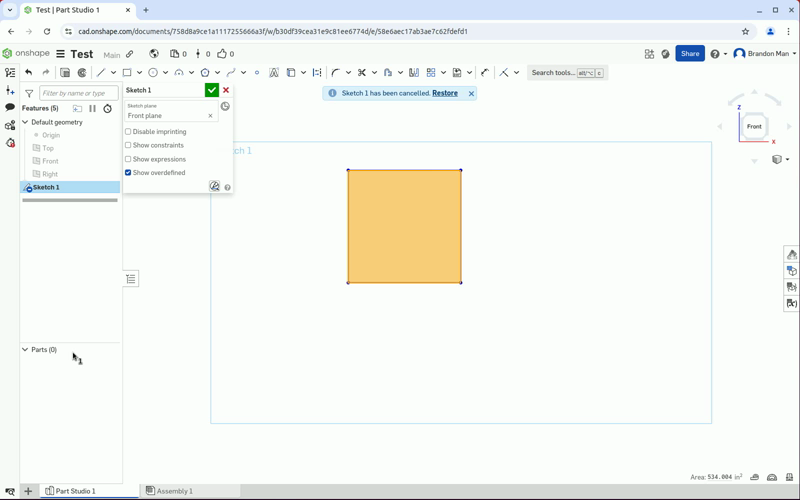
key(shift+y)
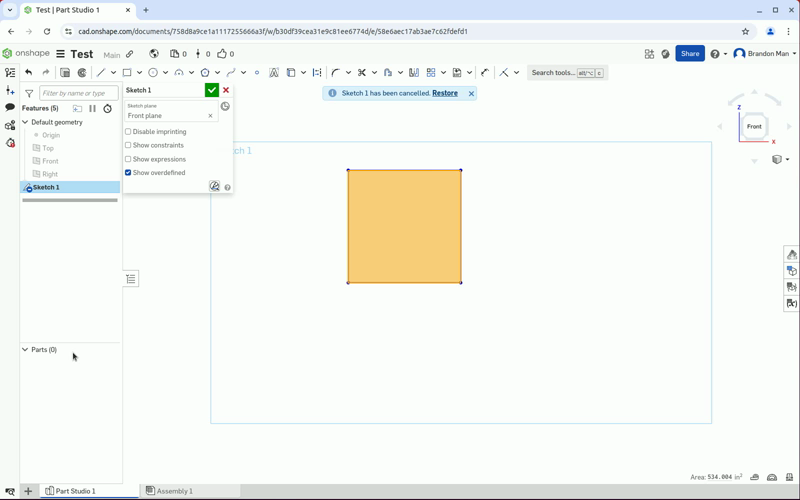
key(shift+e)
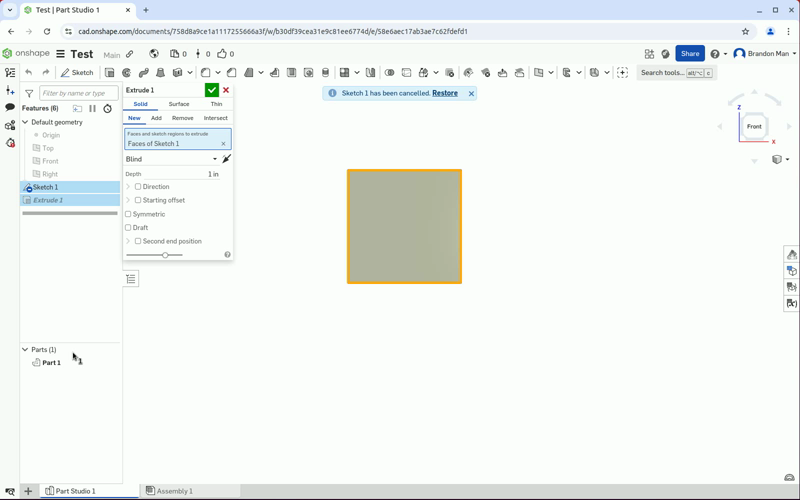
mouse_move(143, 106)
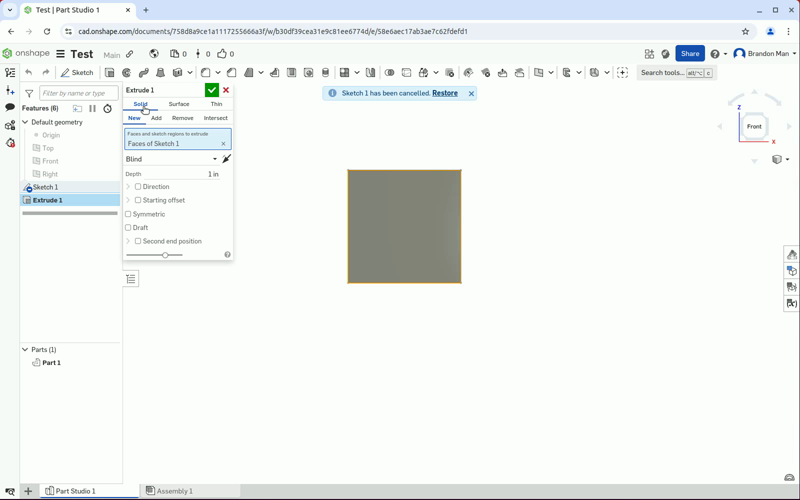
click(143, 106)
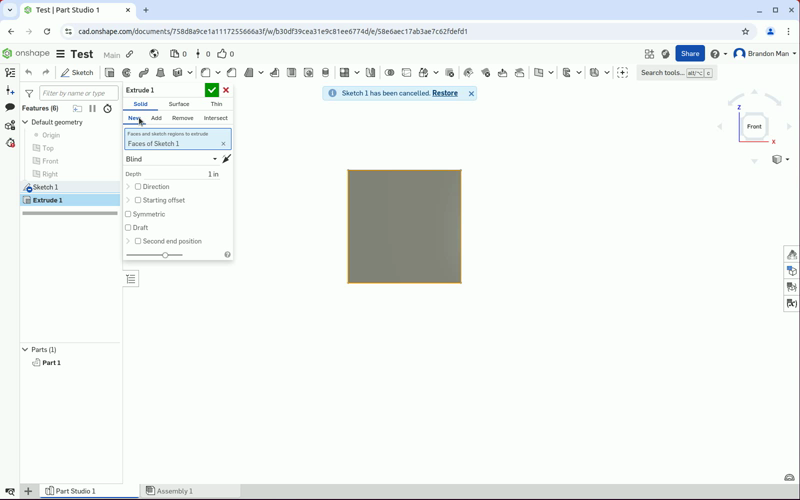
mouse_move(137, 120)
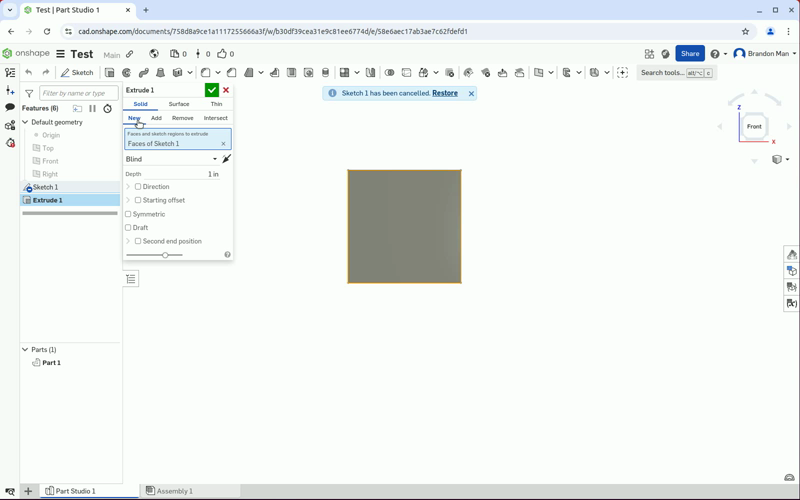
click(137, 120)
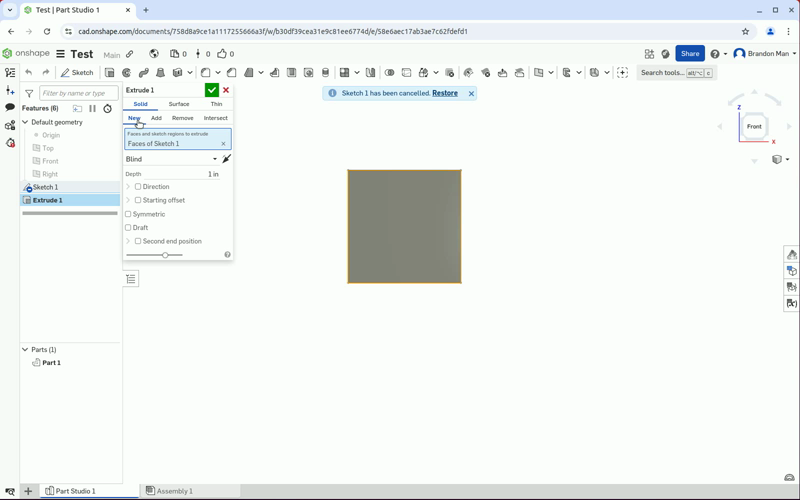
key(tab, 4)
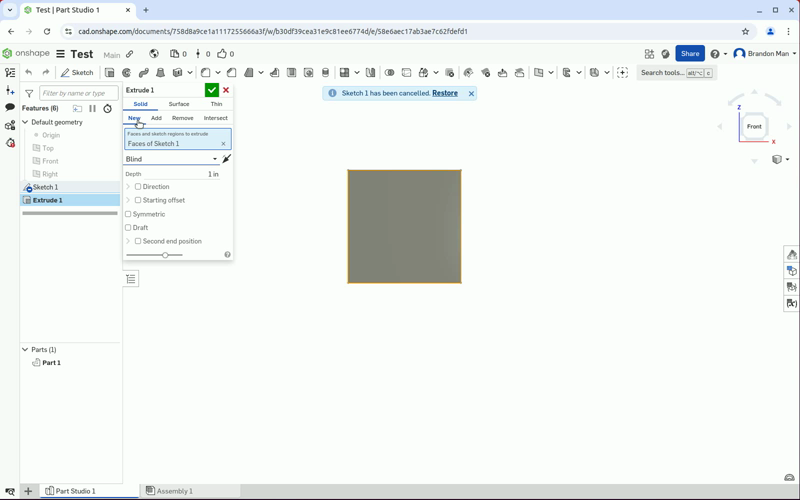
text(23.108)
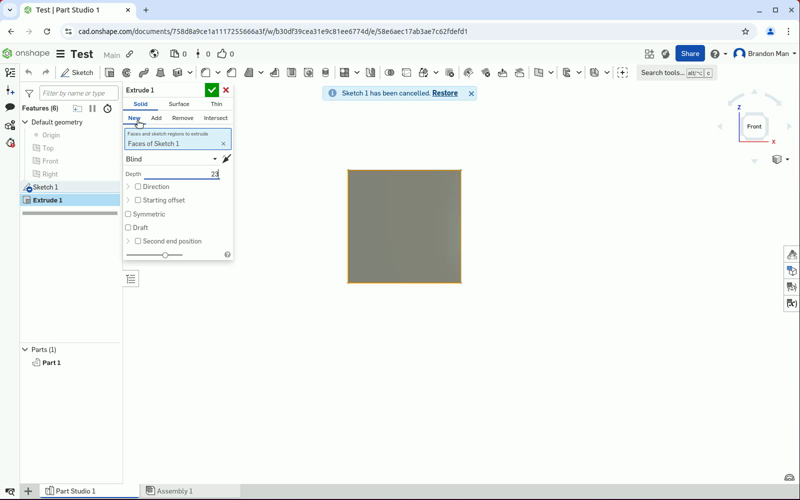
key(enter)
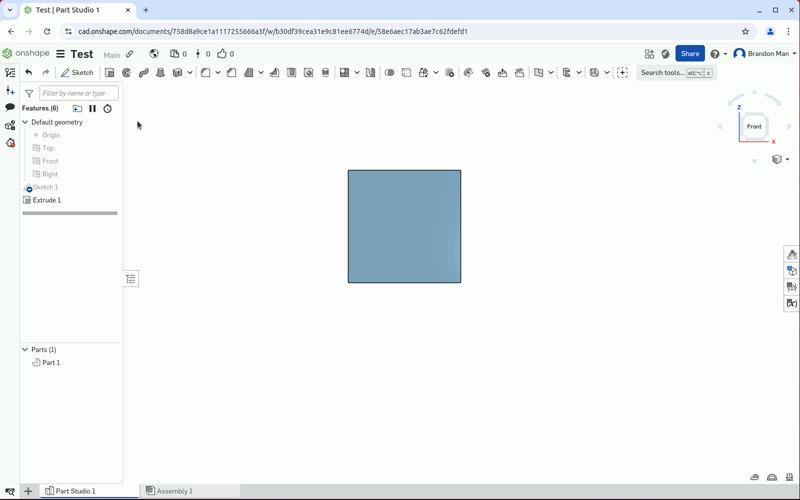
key(shift+h)
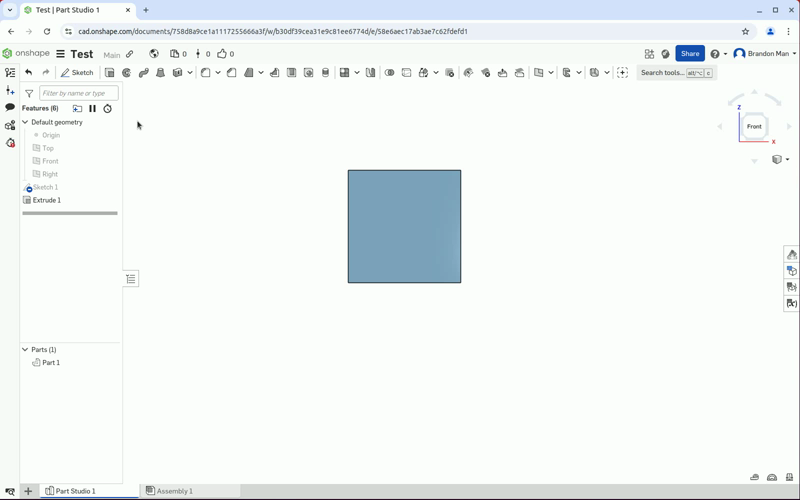
key(shift+h)
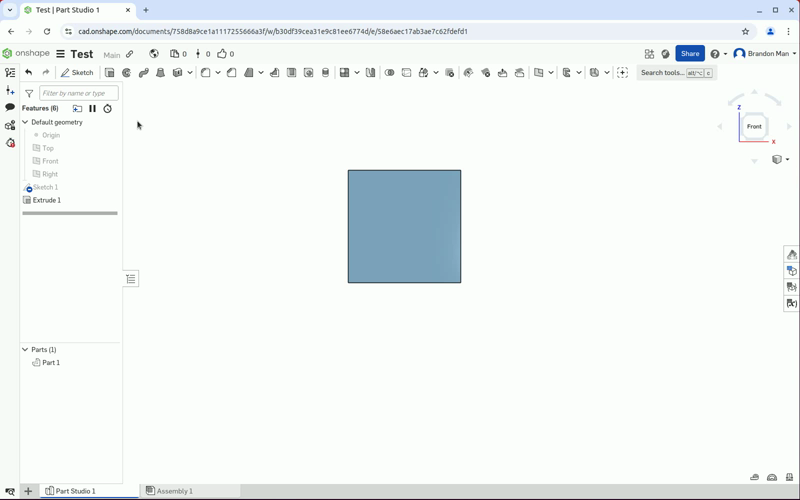
mouse_move(73, 189)
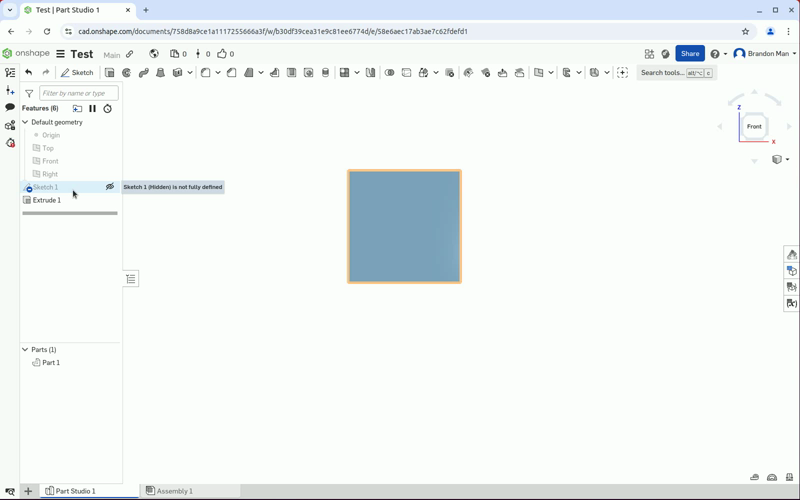
click(73, 189)
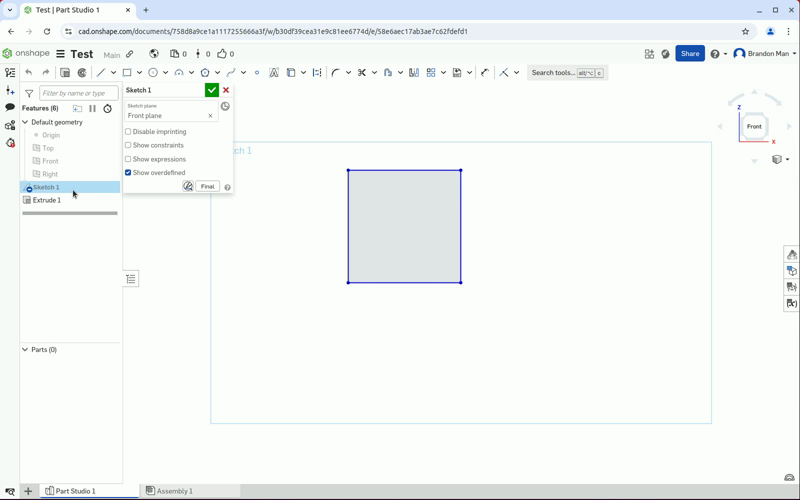
mouse_move(229, 92)
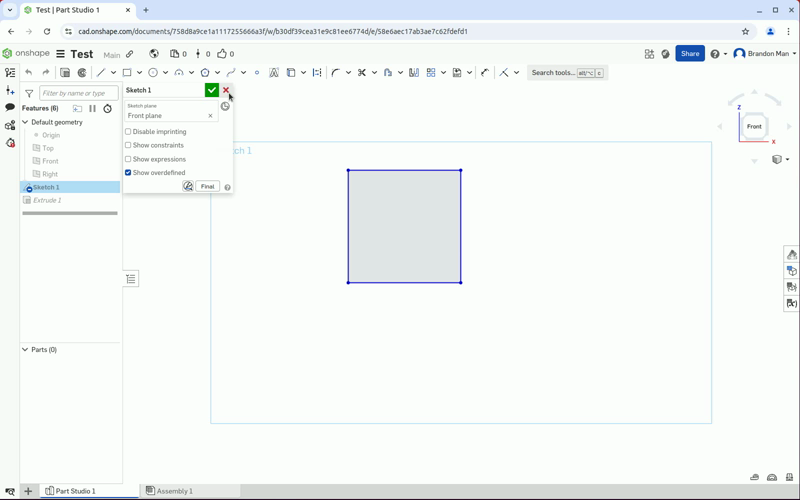
click(229, 92)
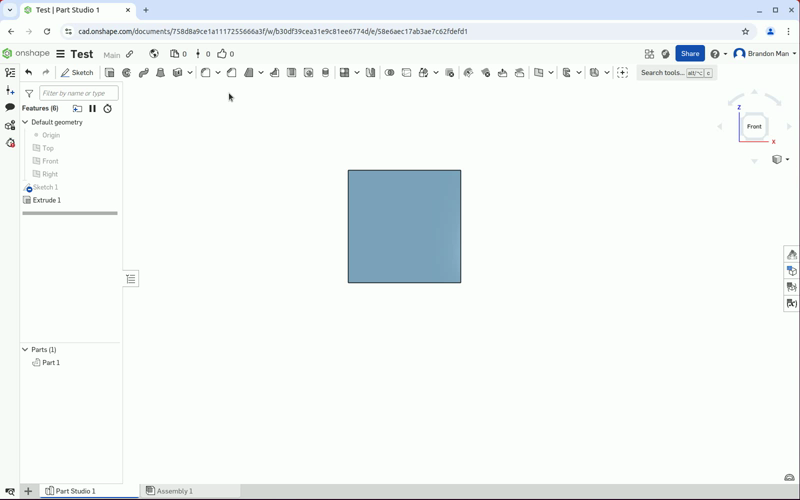
mouse_move(541, 75)
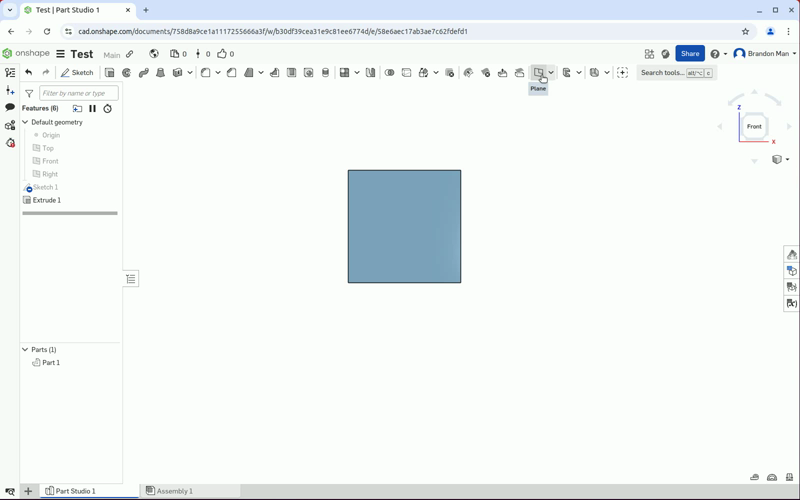
click(541, 75)
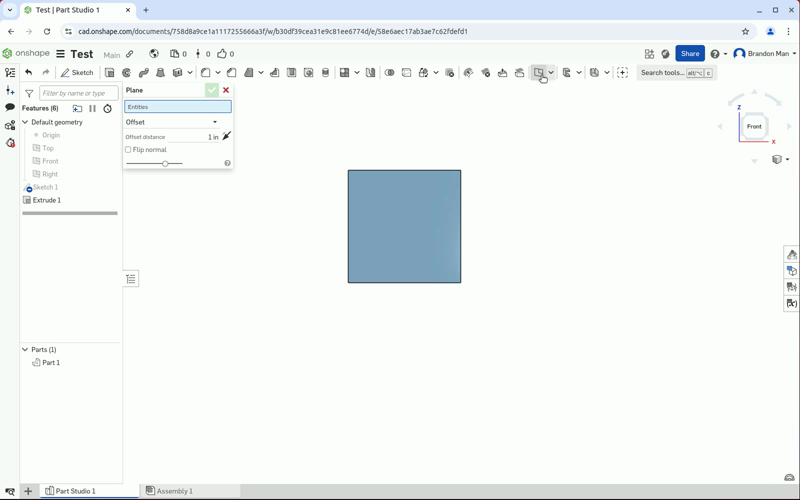
mouse_move(73, 163)
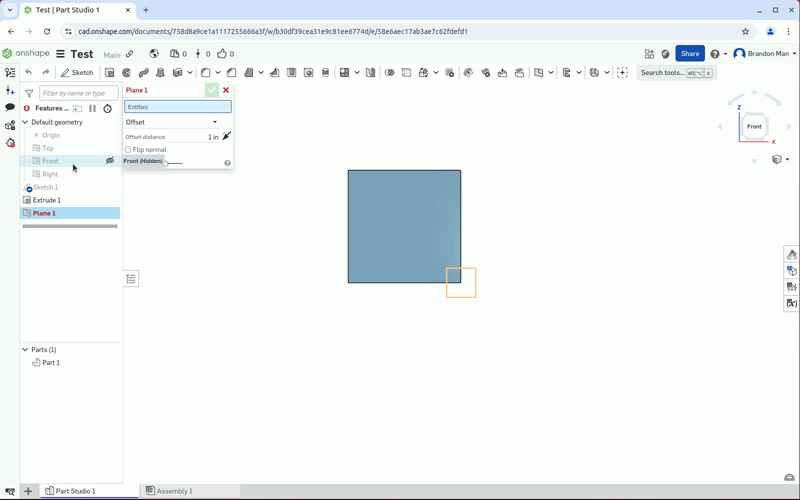
click(73, 163)
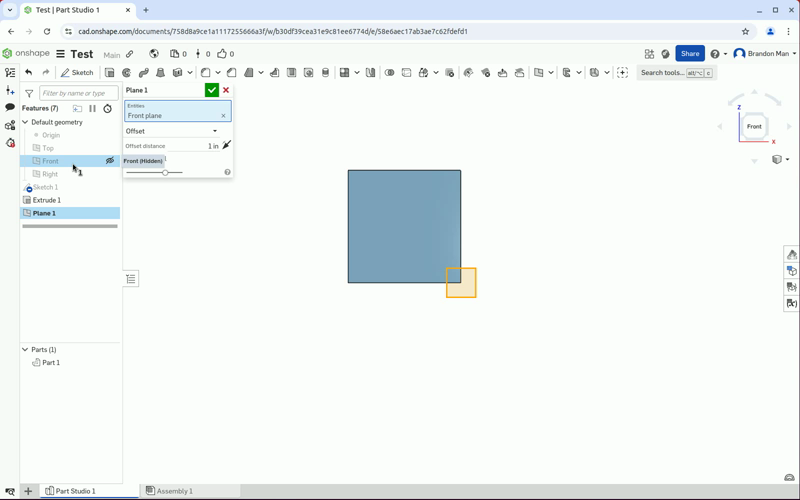
key(tab, 2)
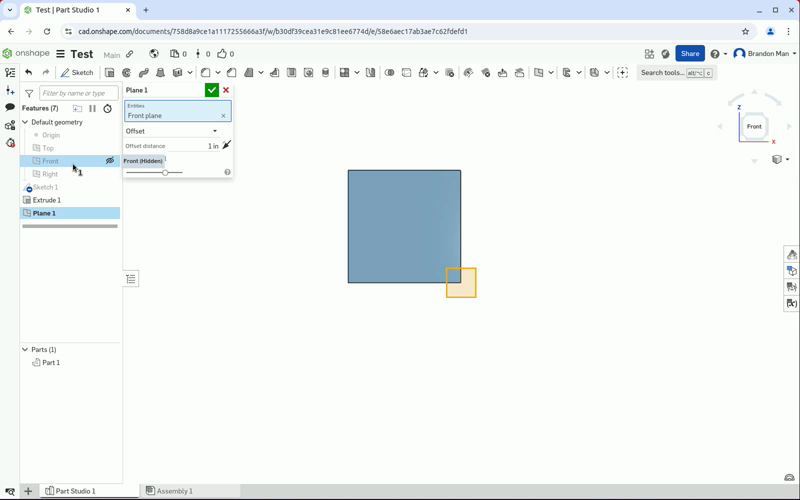
text(23.108)
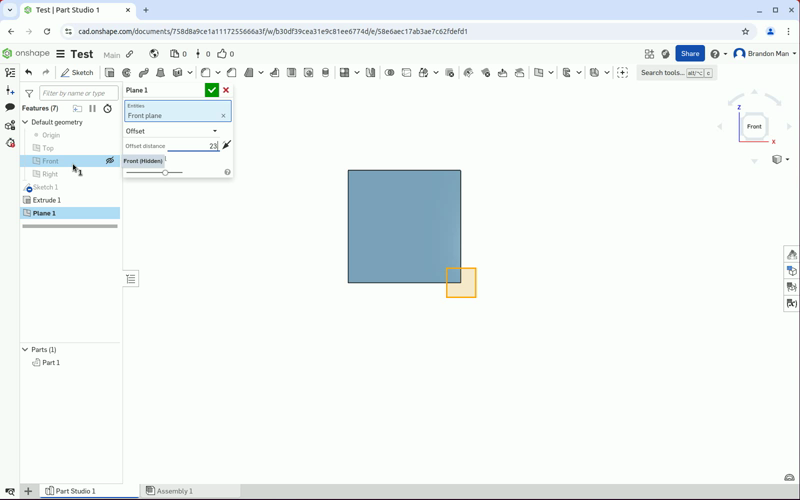
key(enter, 2)
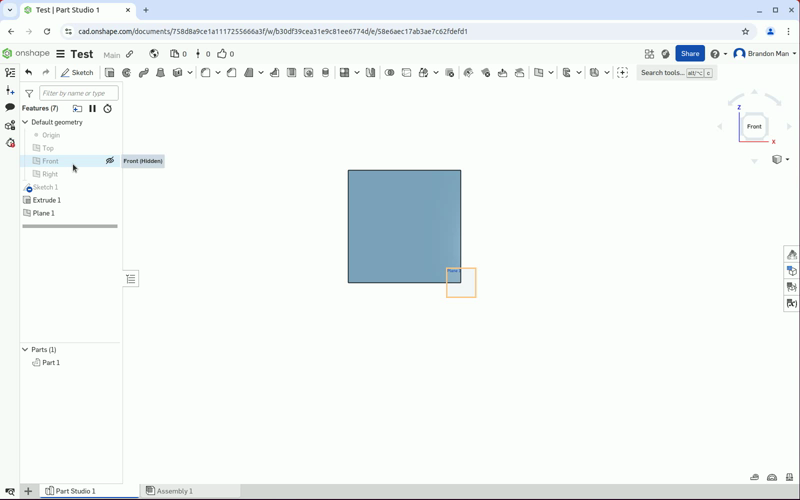
key(shift+s)
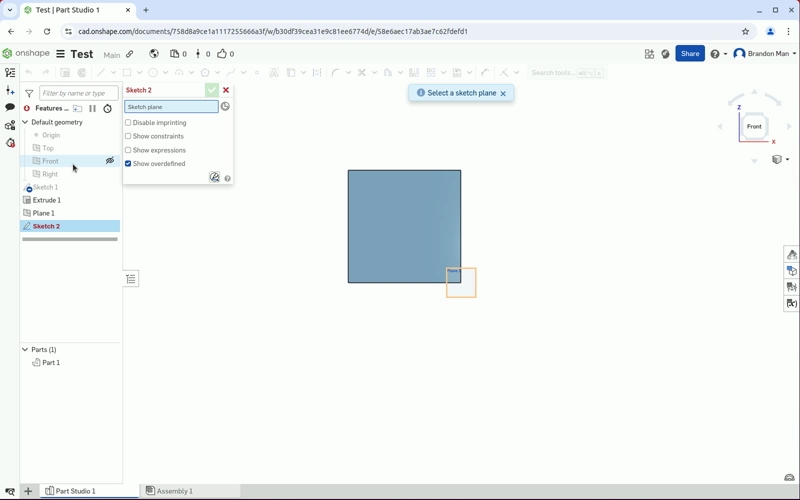
mouse_move(73, 215)
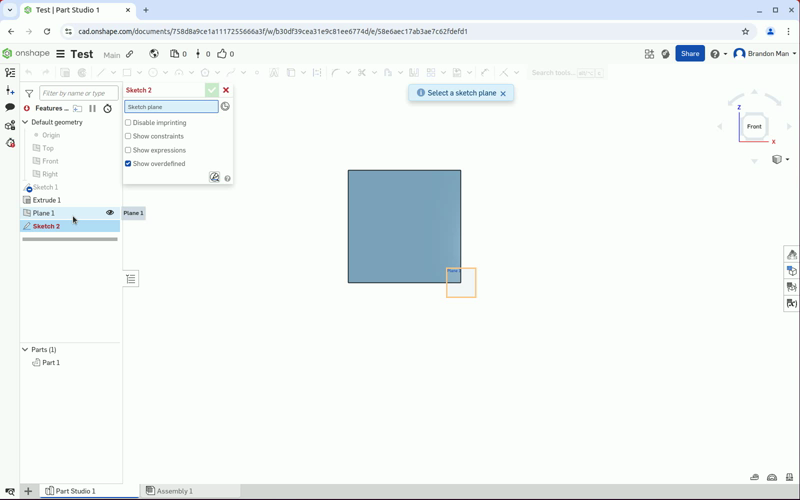
click(73, 215)
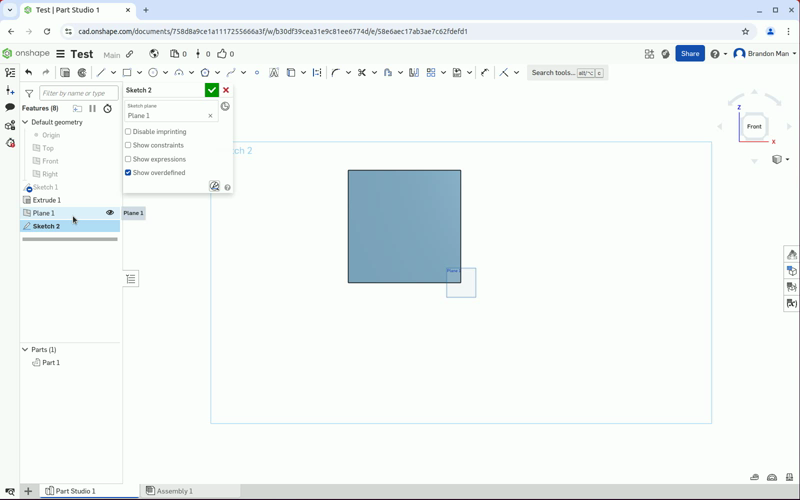
mouse_move(73, 352)
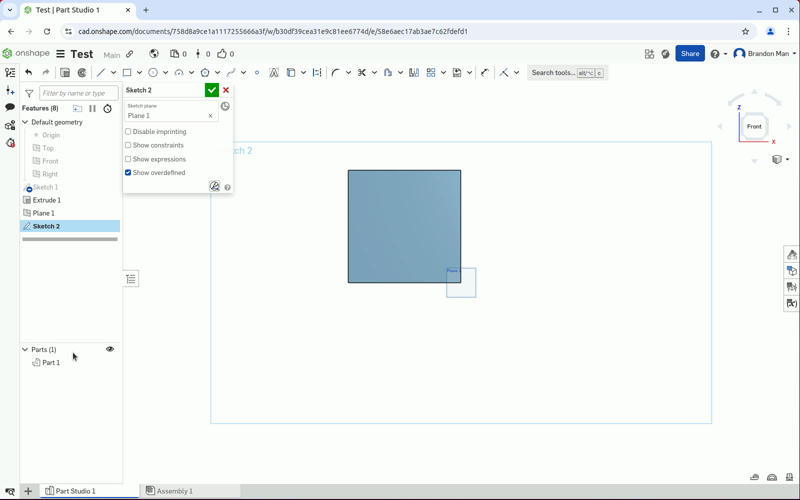
key(y)
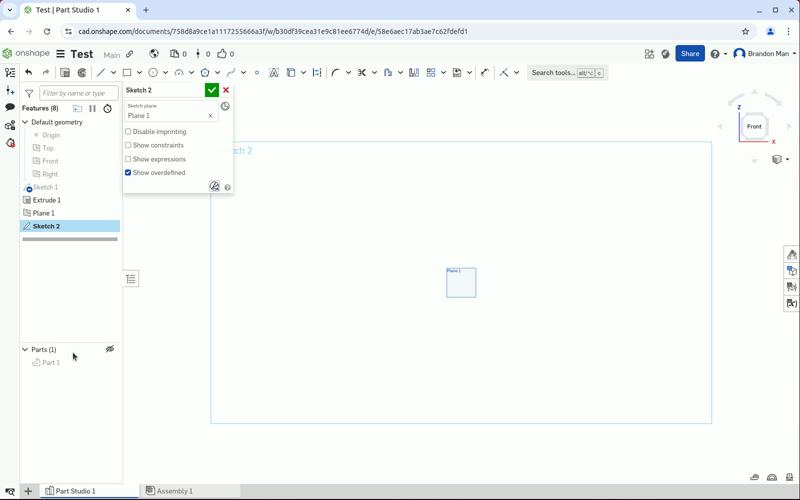
key(l)
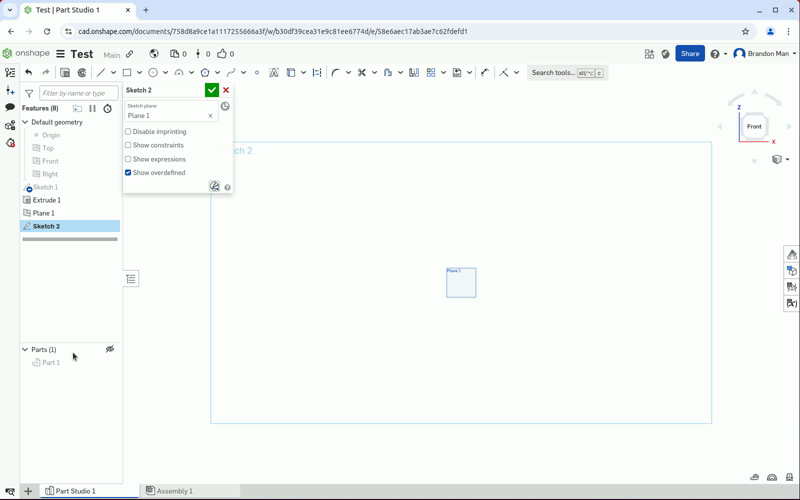
key_down(shift)
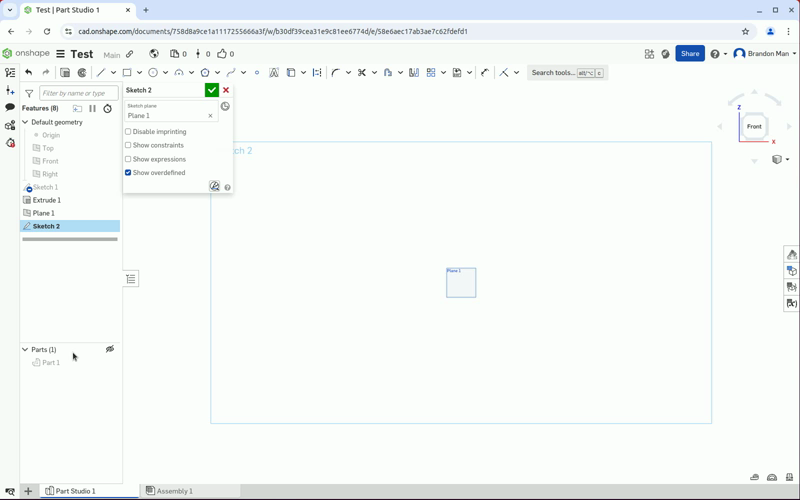
mouse_move(348, 282)
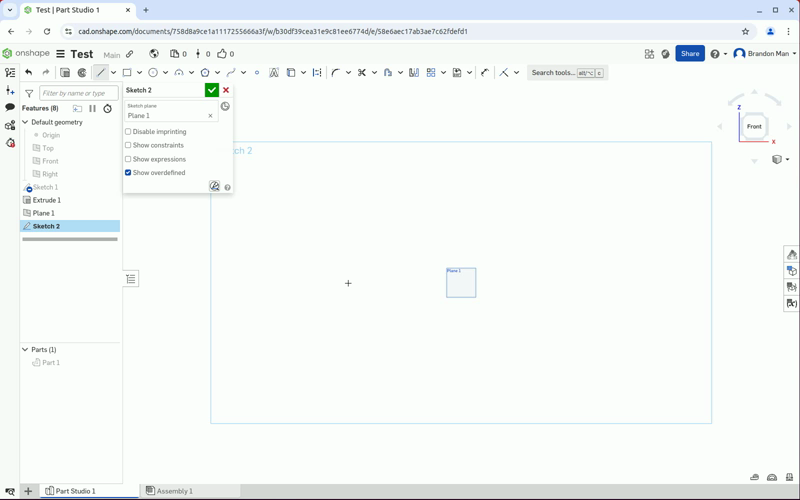
click(348, 282)
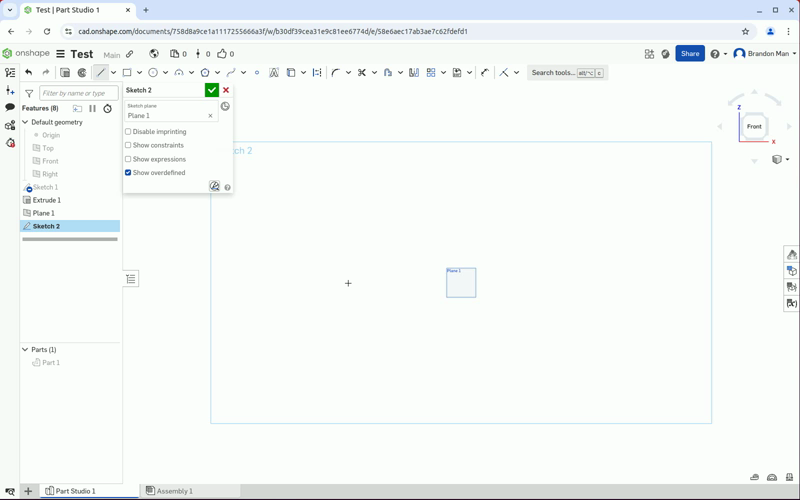
key_up(shift)
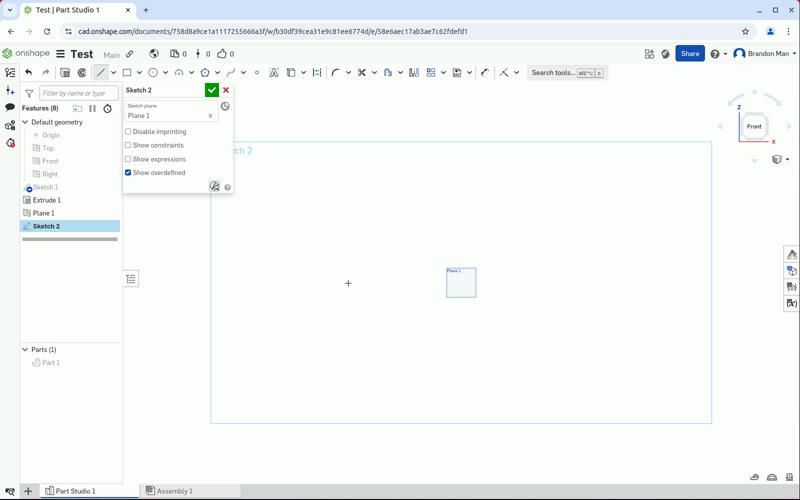
key_down(shift)
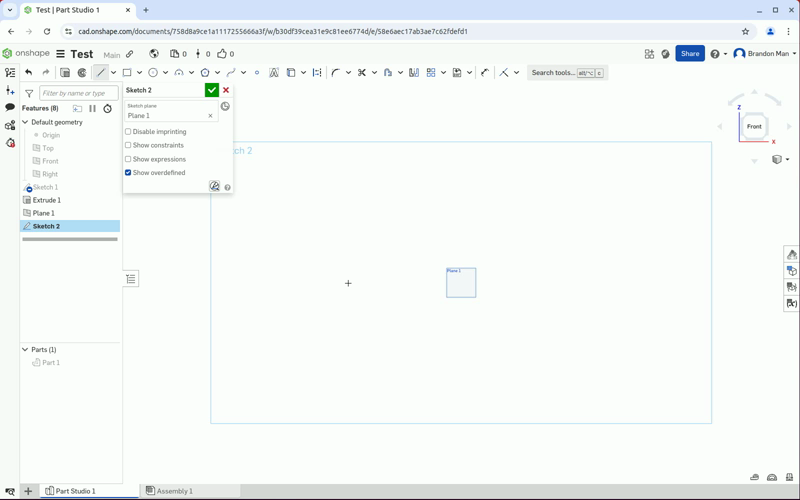
mouse_move(378, 282)
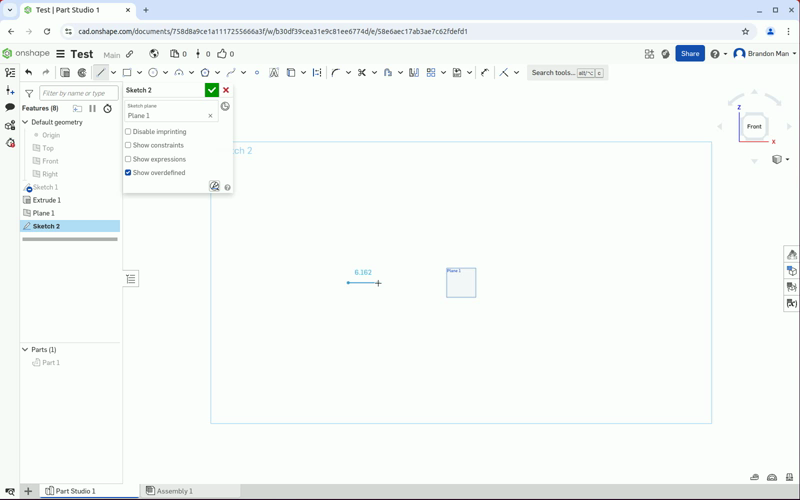
mouse_move(404, 282)
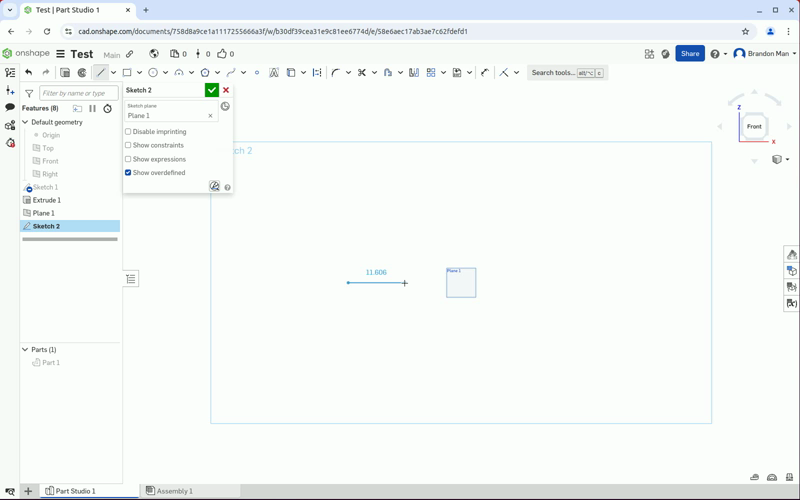
click(404, 282)
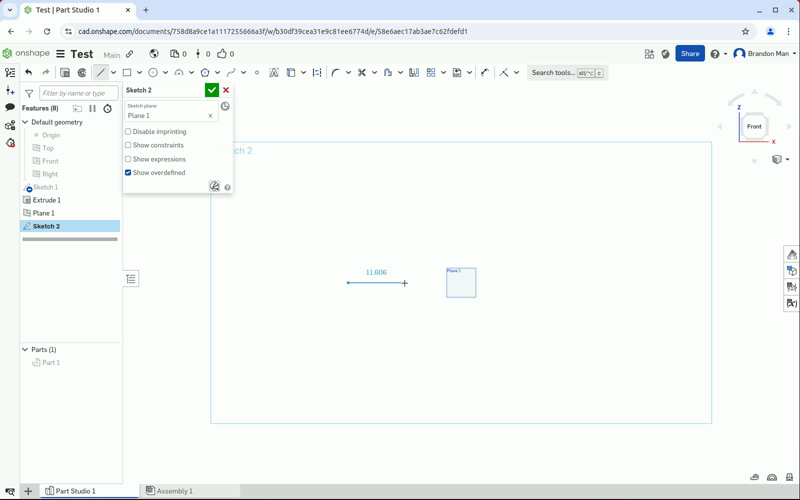
key_up(shift)
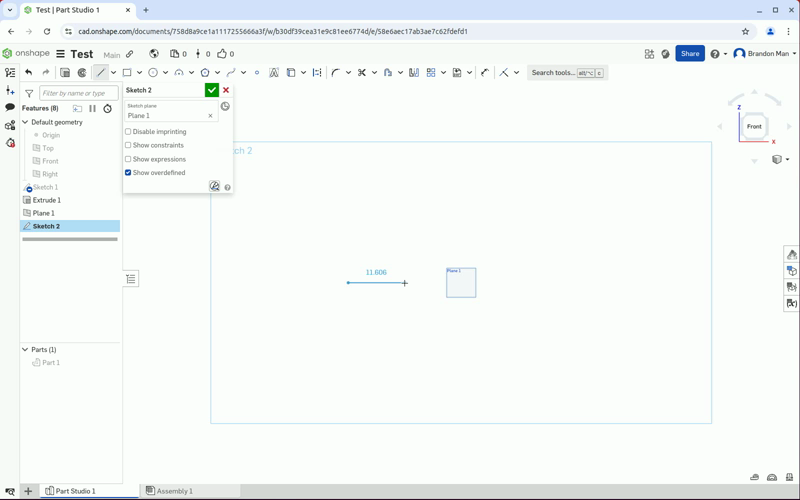
key_down(shift)
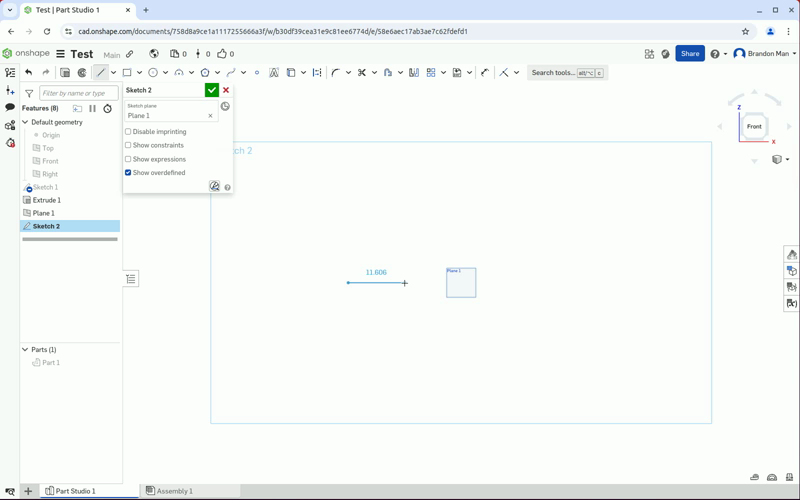
mouse_move(434, 282)
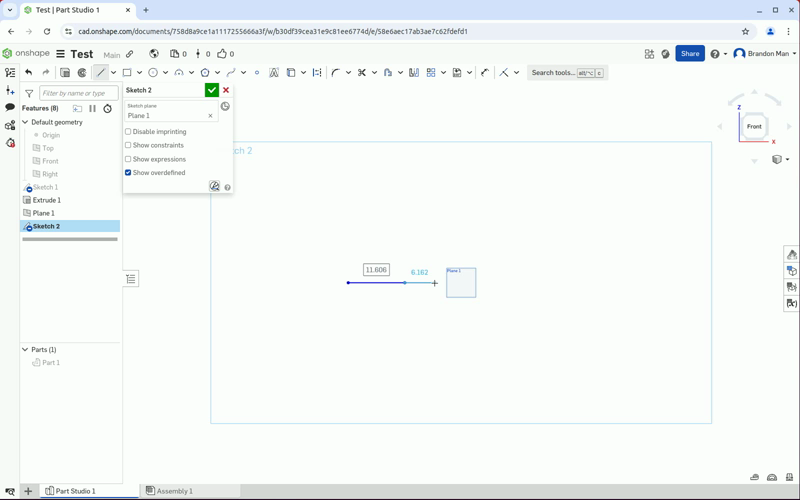
mouse_move(404, 226)
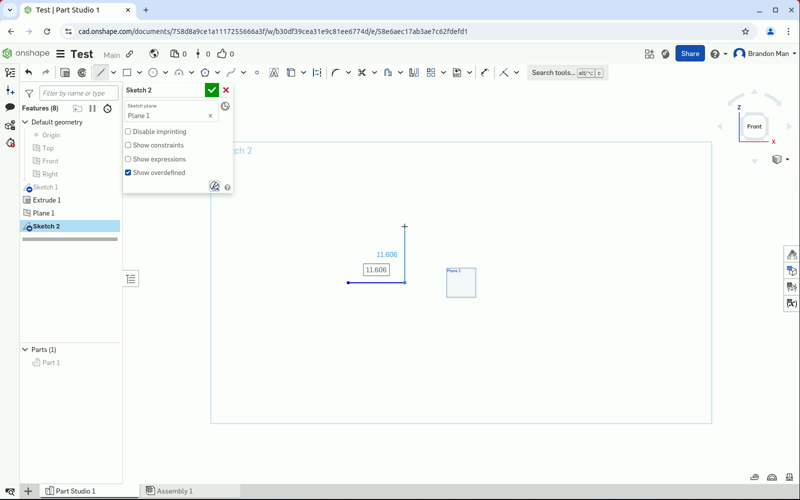
click(404, 226)
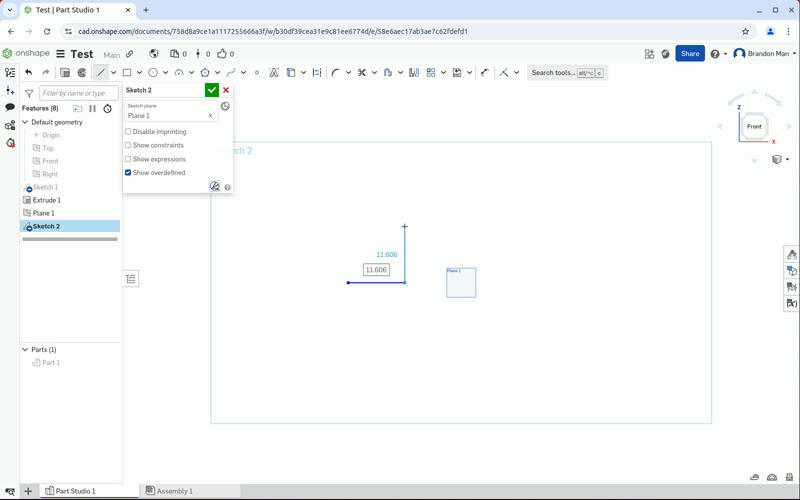
key_up(shift)
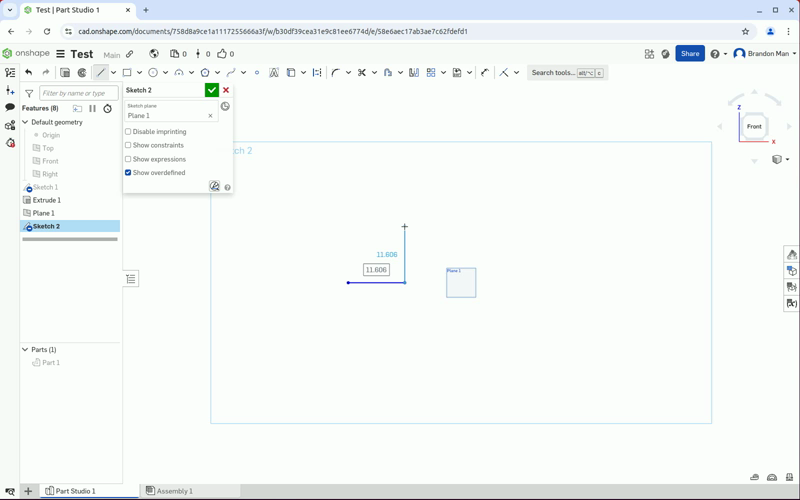
key_down(shift)
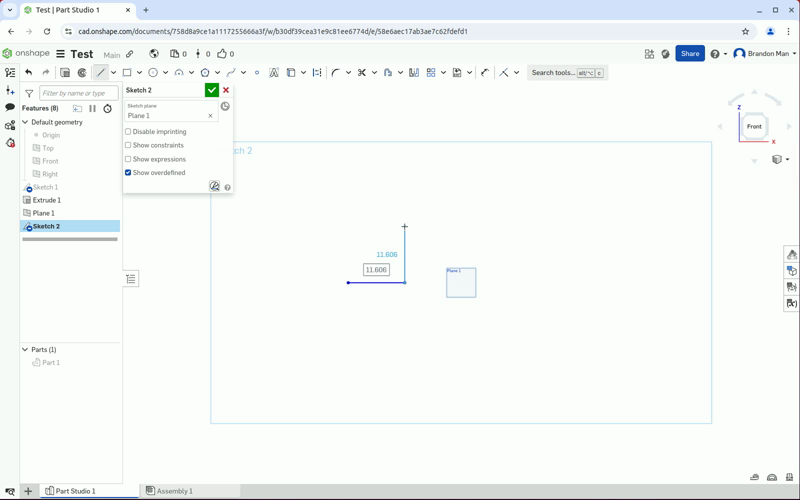
mouse_move(434, 226)
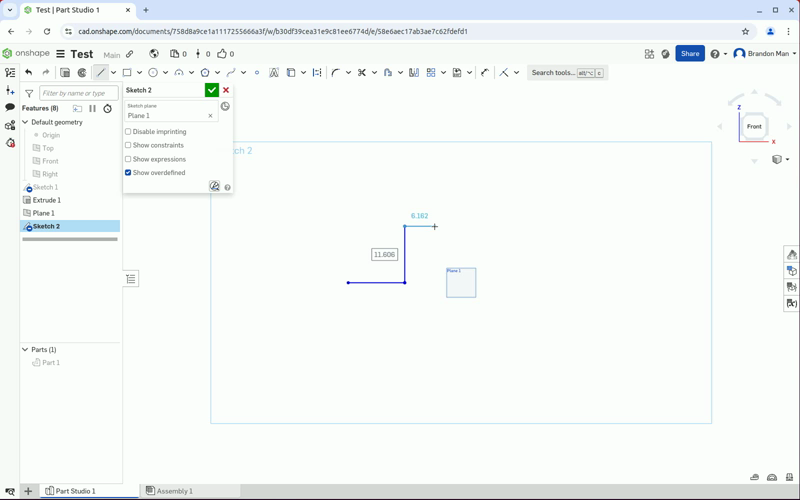
mouse_move(348, 226)
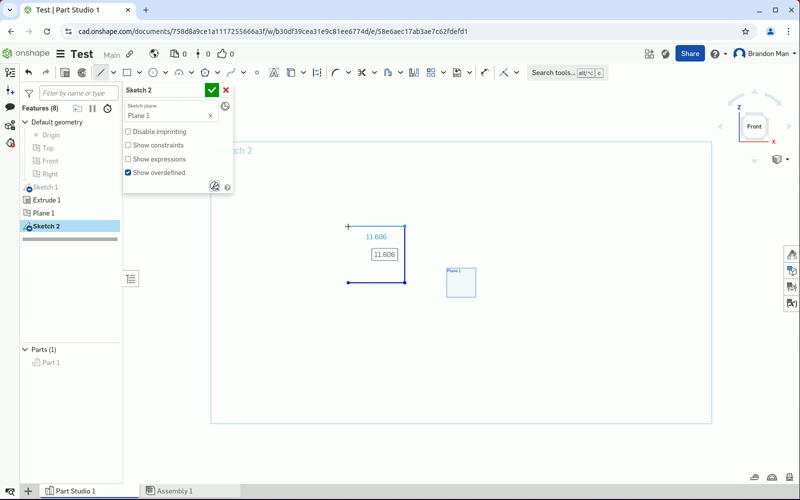
click(348, 226)
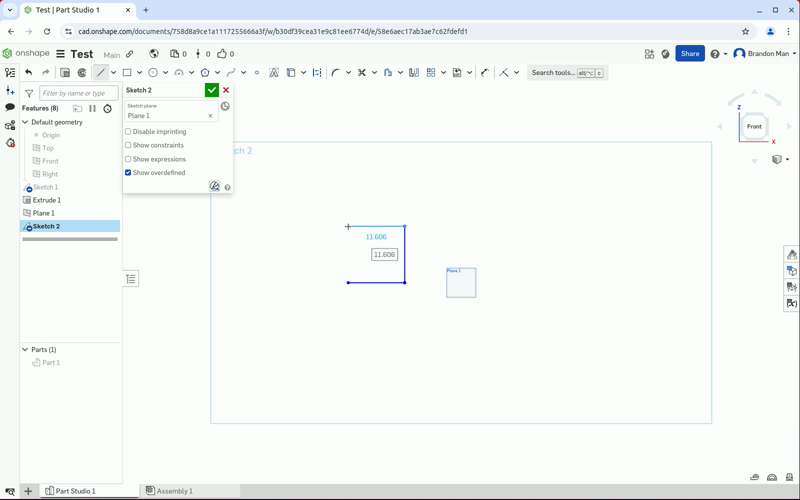
key_up(shift)
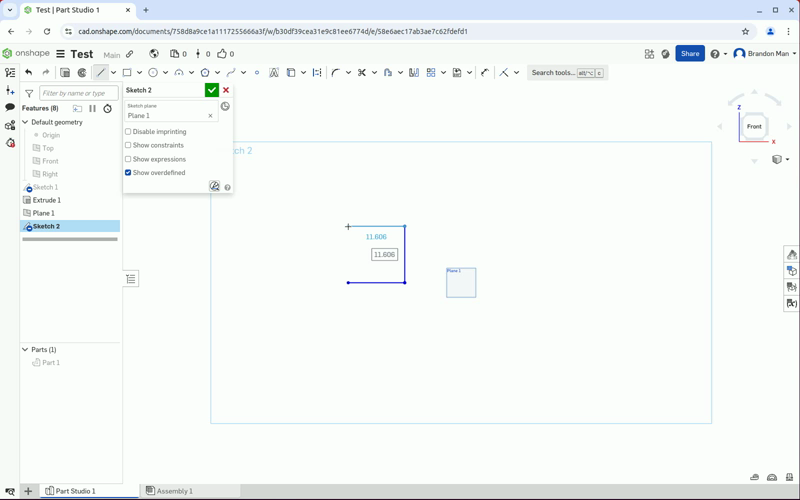
mouse_move(378, 226)
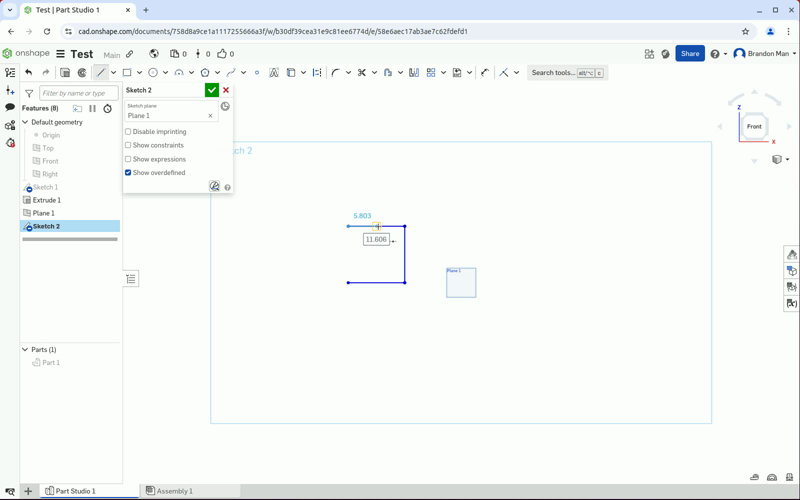
key_down(shift)
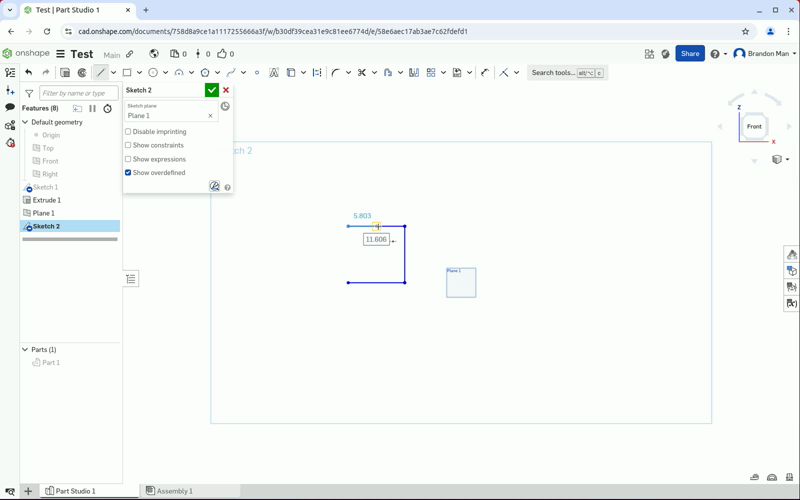
mouse_move(348, 282)
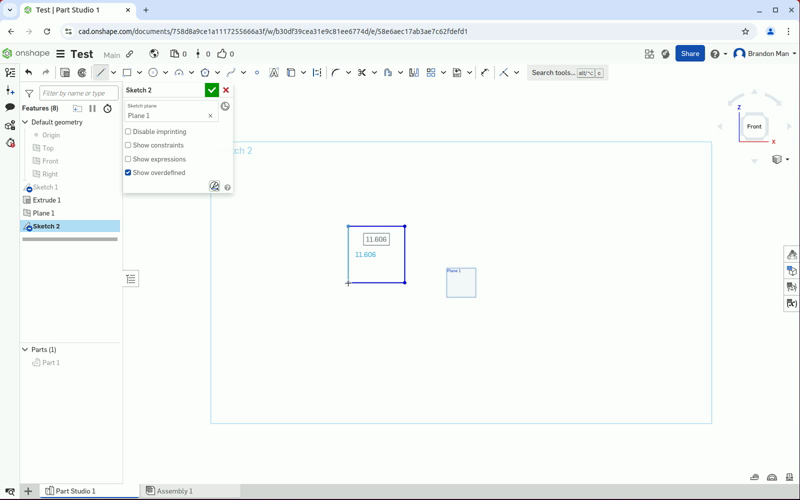
key_up(shift)
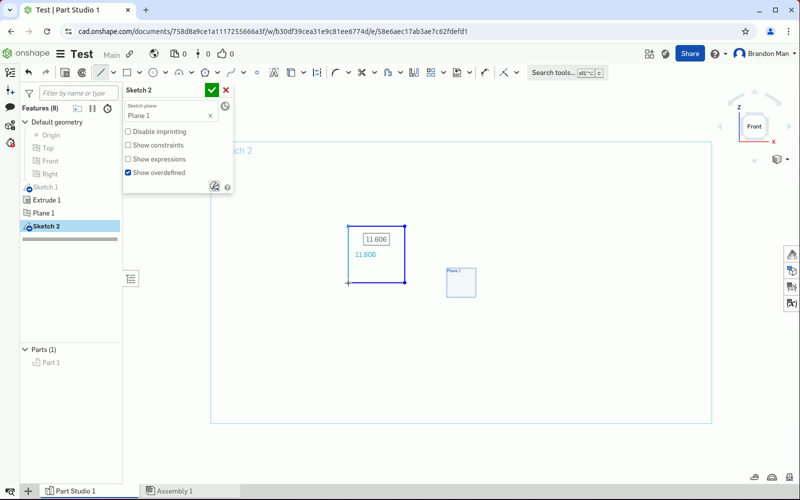
click(348, 282)
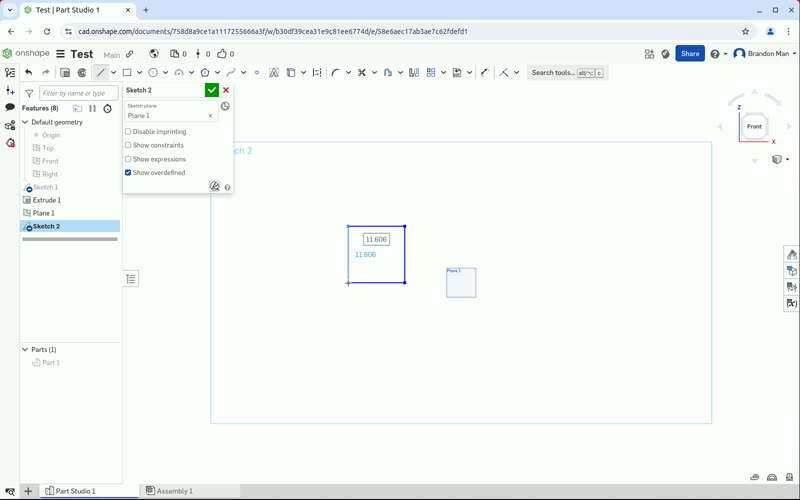
key(esc)
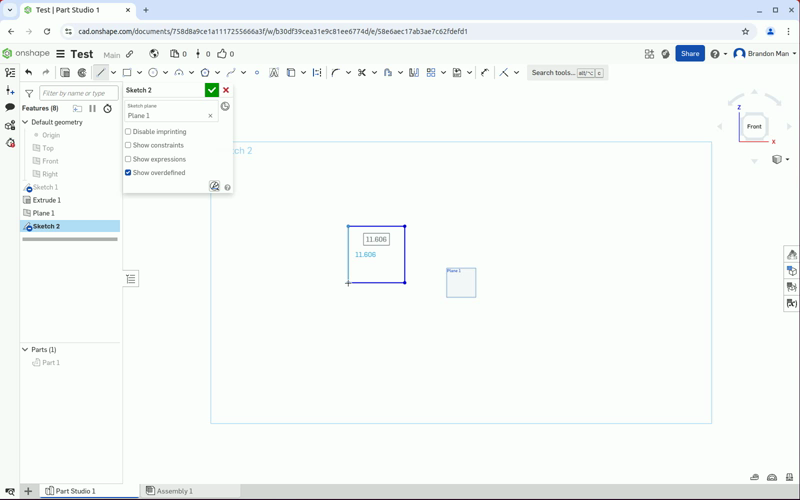
mouse_move(365, 249)
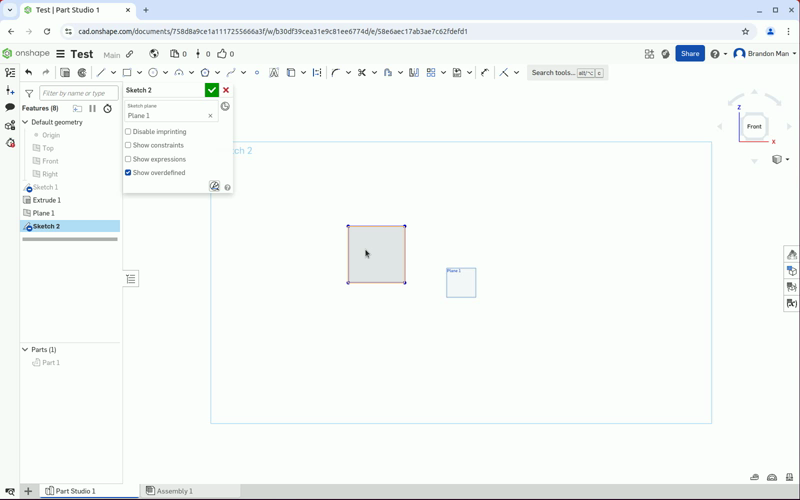
click(365, 249)
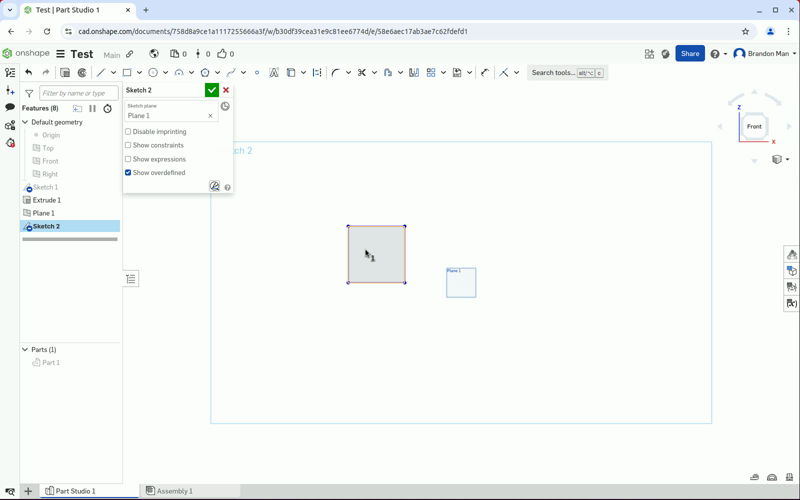
mouse_move(73, 352)
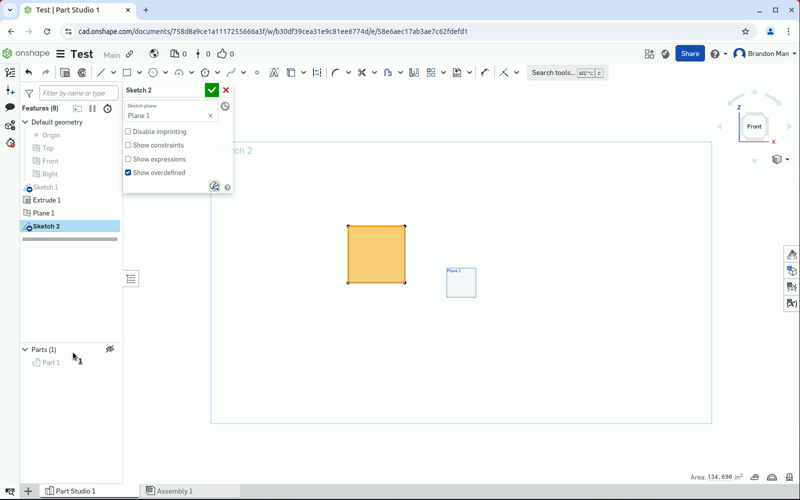
key(shift+y)
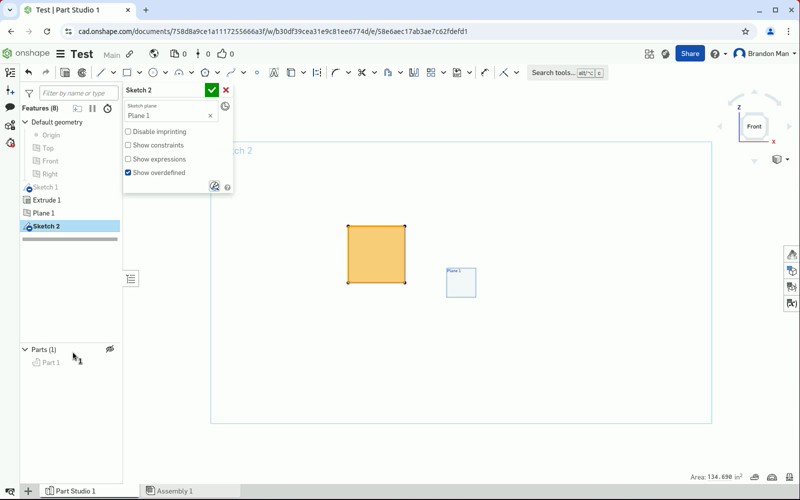
key(shift+e)
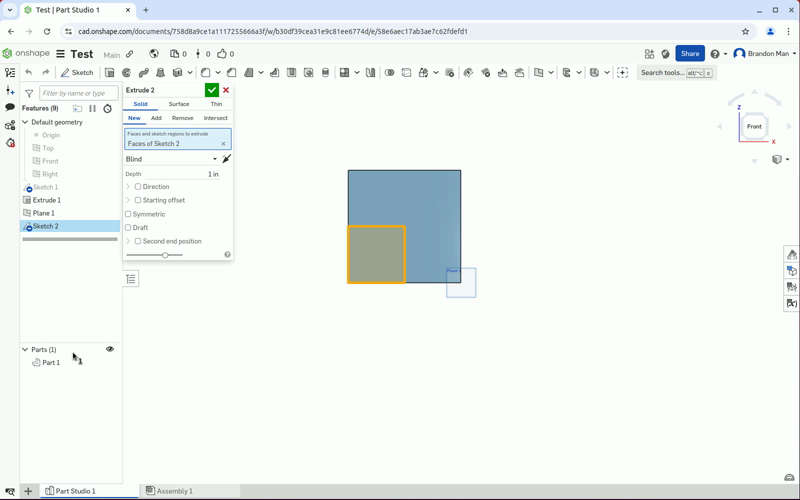
mouse_move(143, 106)
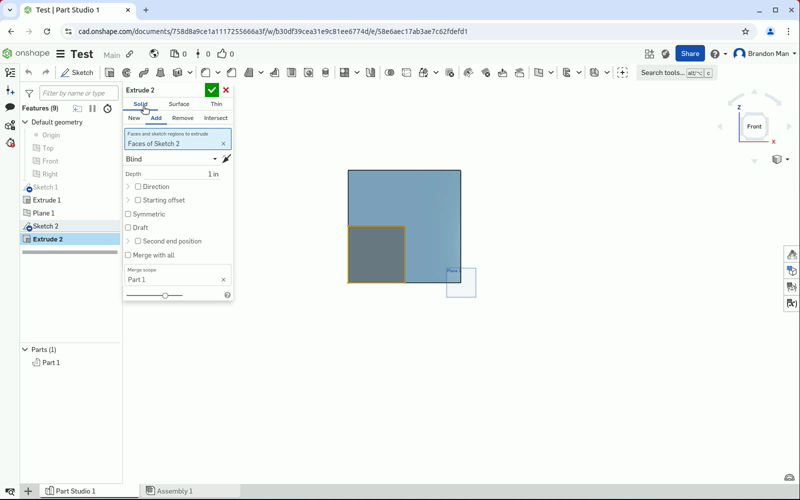
click(143, 106)
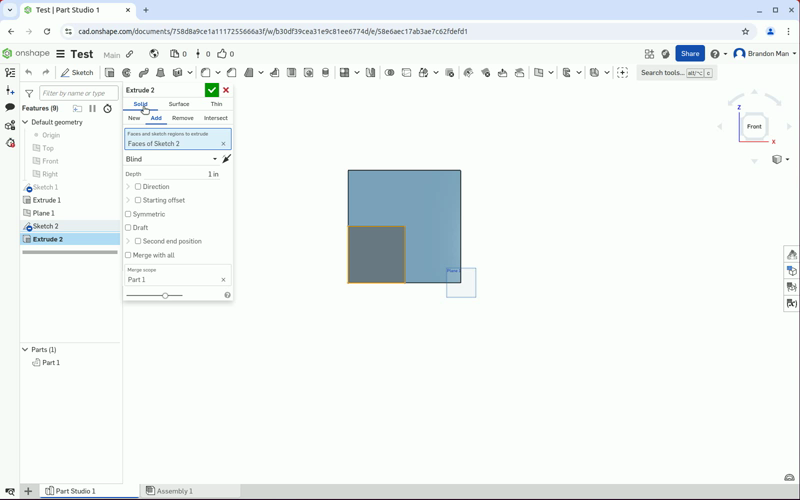
mouse_move(186, 120)
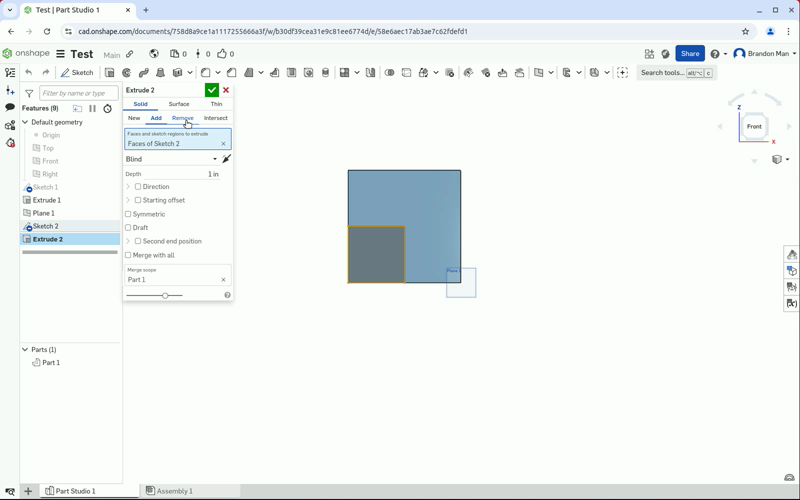
click(186, 120)
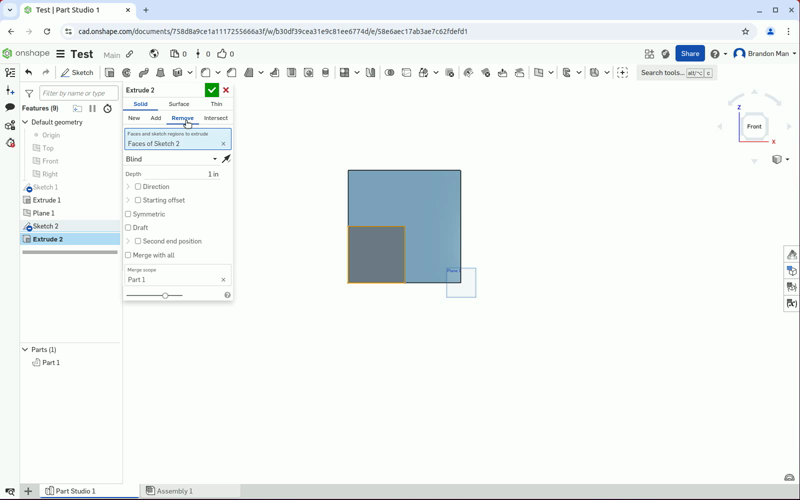
key(tab, 4)
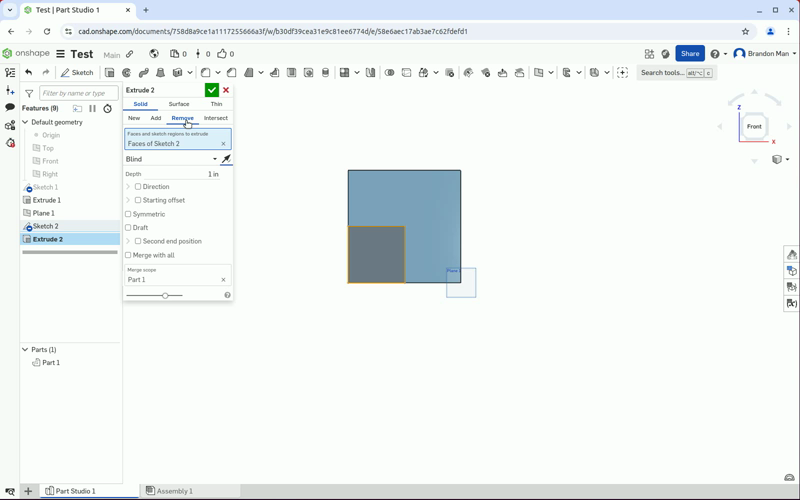
text(11.554)
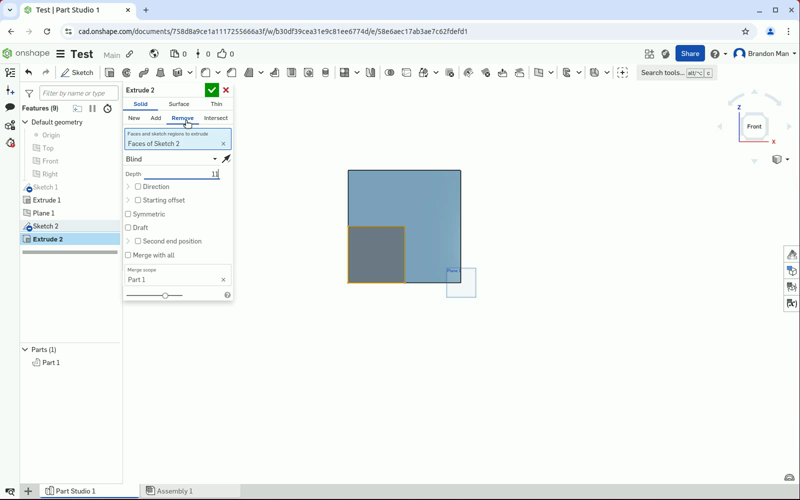
key(tab, 6)
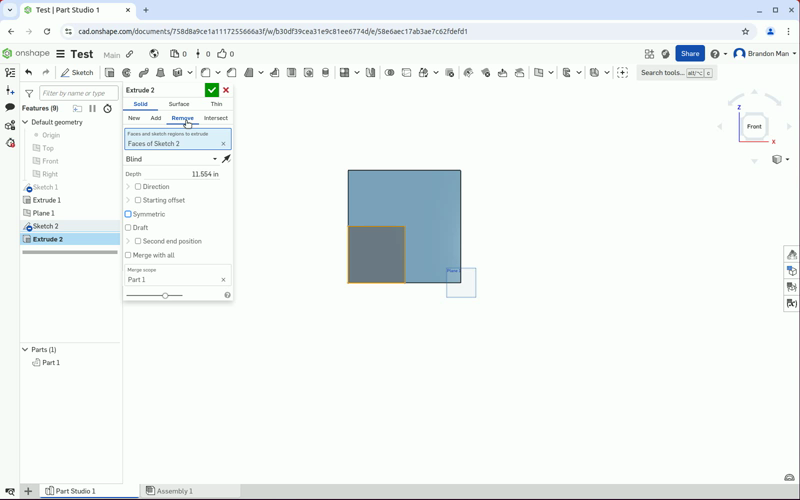
key(space)
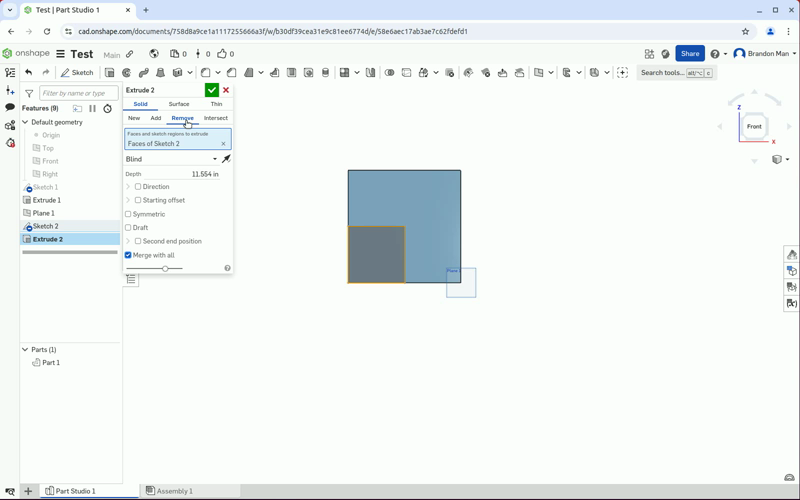
key(enter)
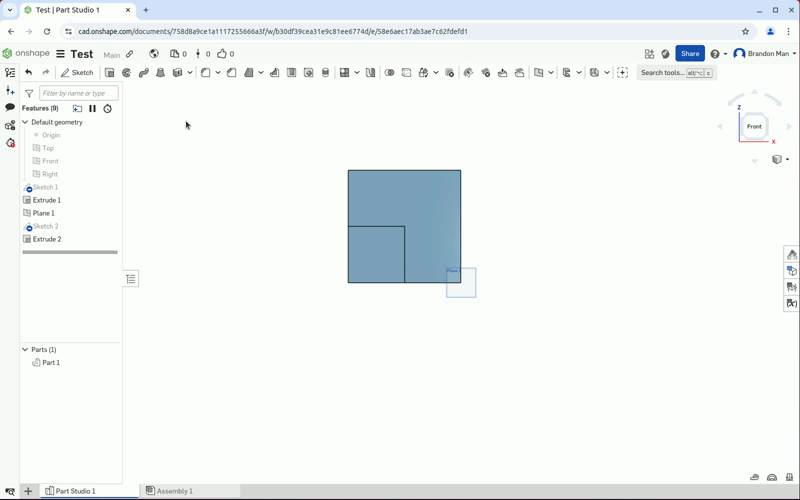
key(shift+h)
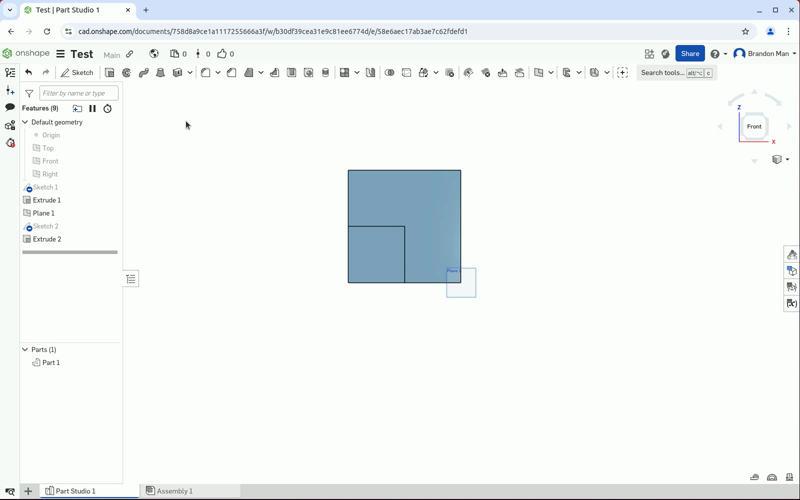
key(shift+h)
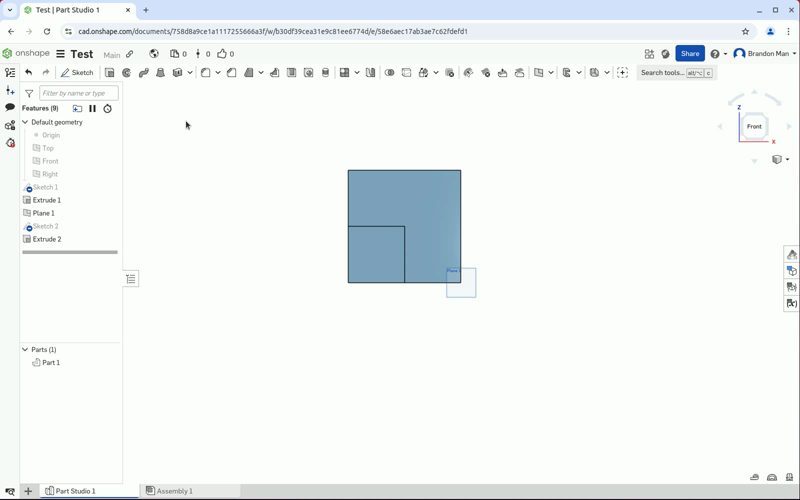
key(shift+7)
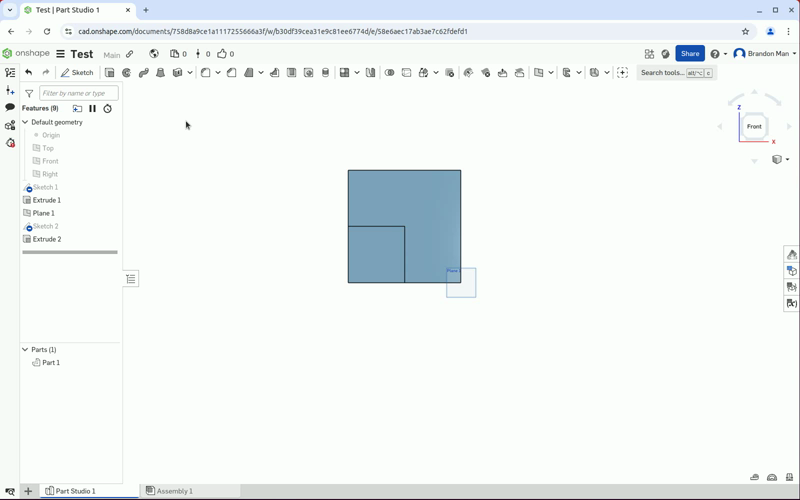
key(left, 2)
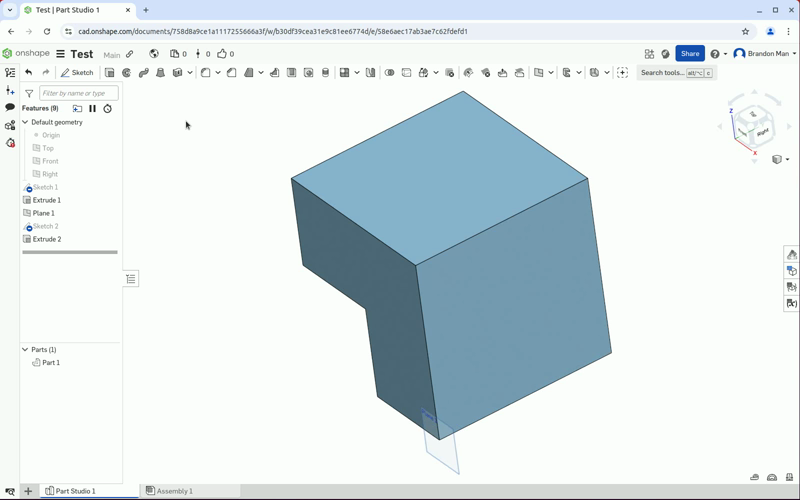
key(down, 2)
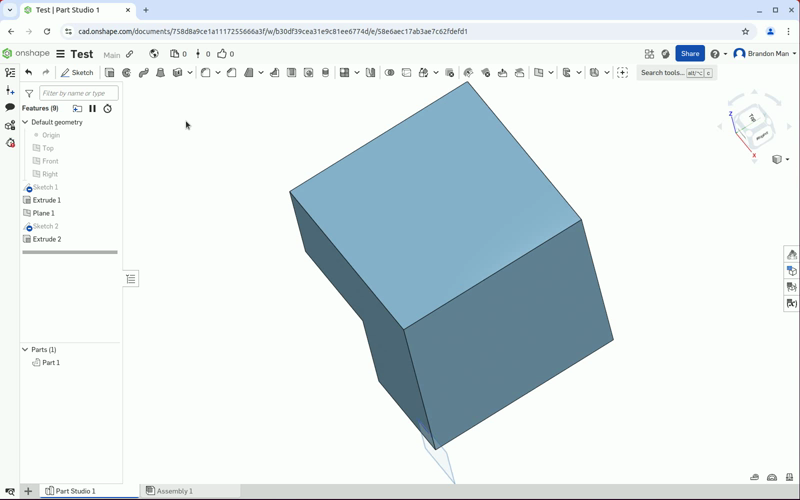
key(up, 2)
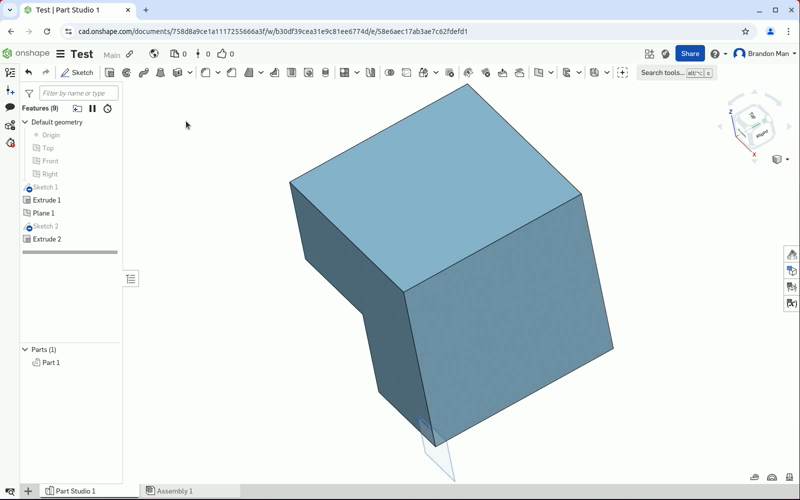
key(right, 2)
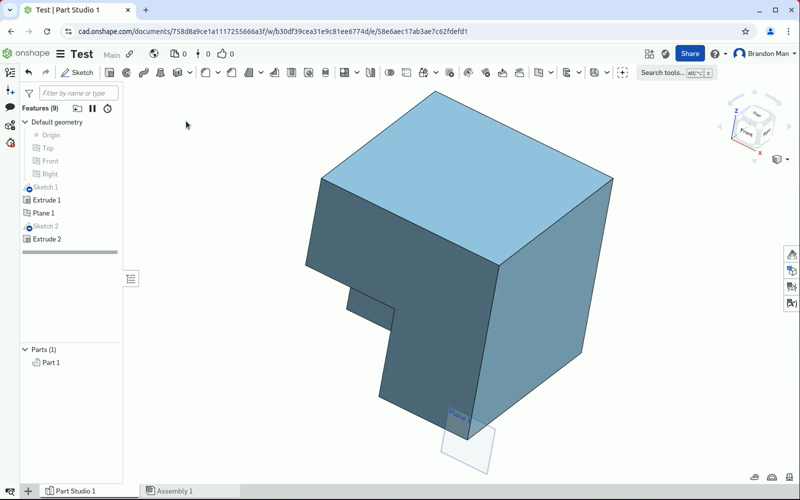
mouse_move(73, 189)
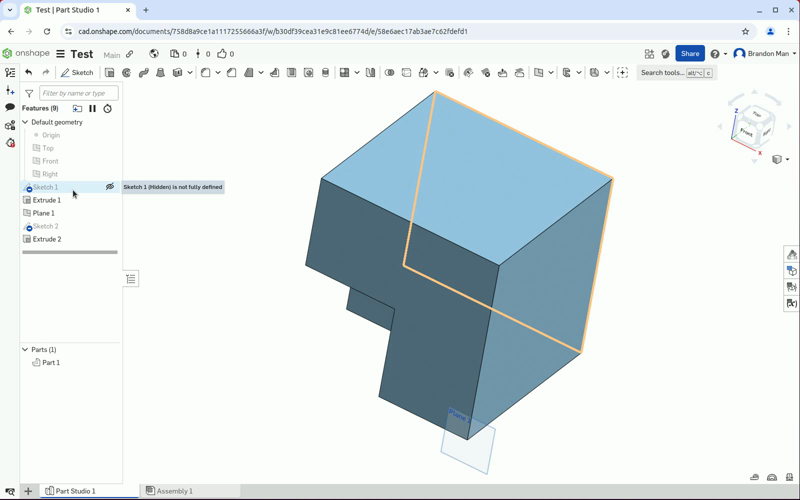
click(73, 189)